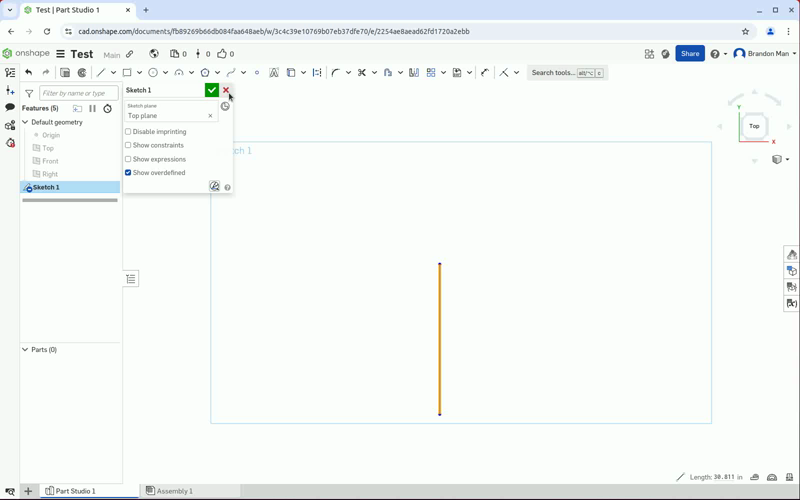
key(shift+h)
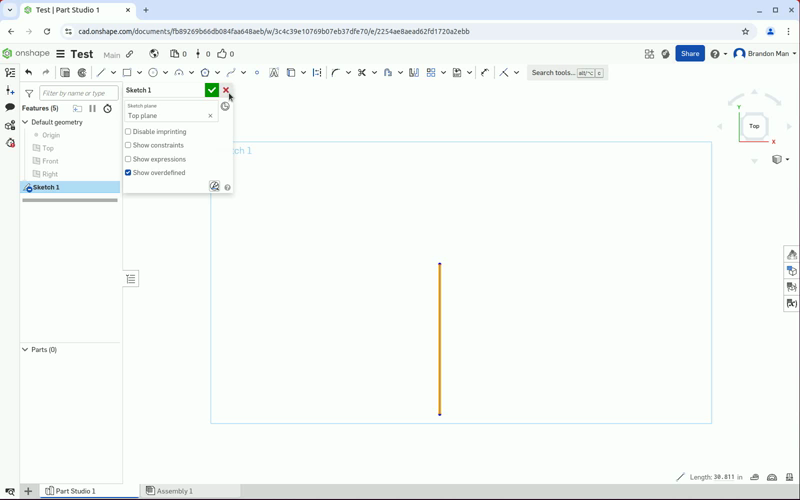
mouse_move(73, 352)
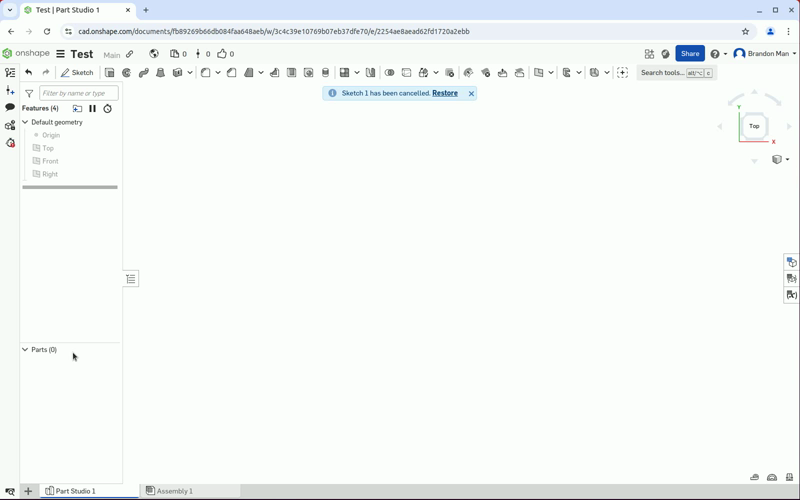
key(y)
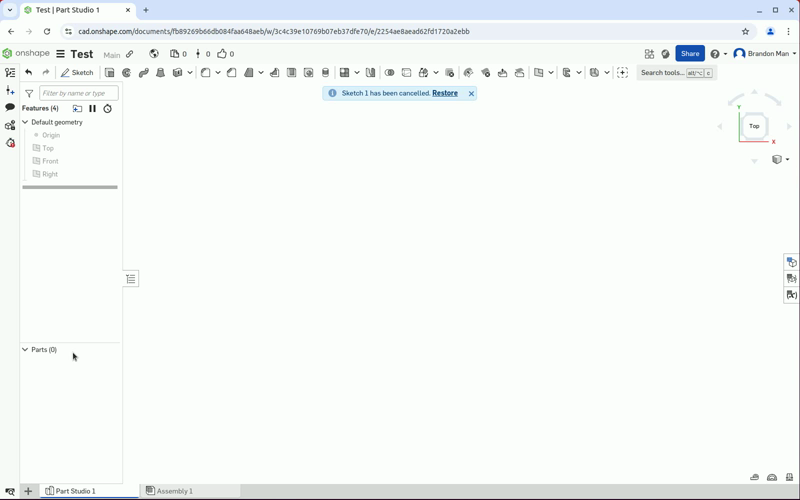
key(shift+p)
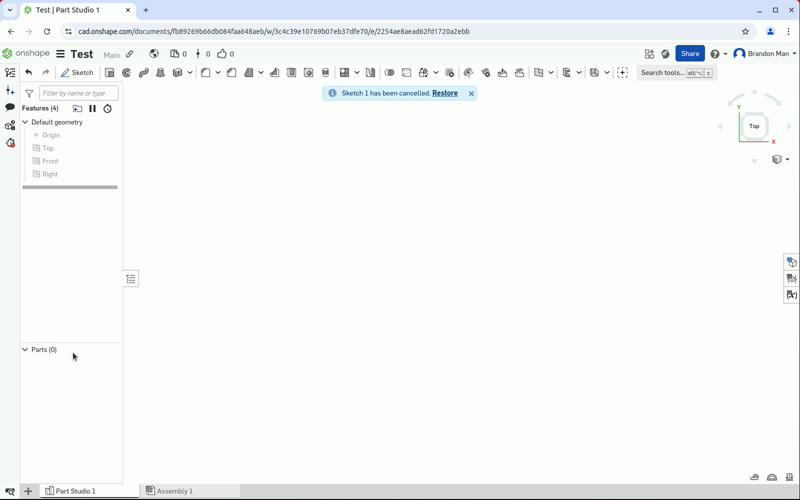
key(space)
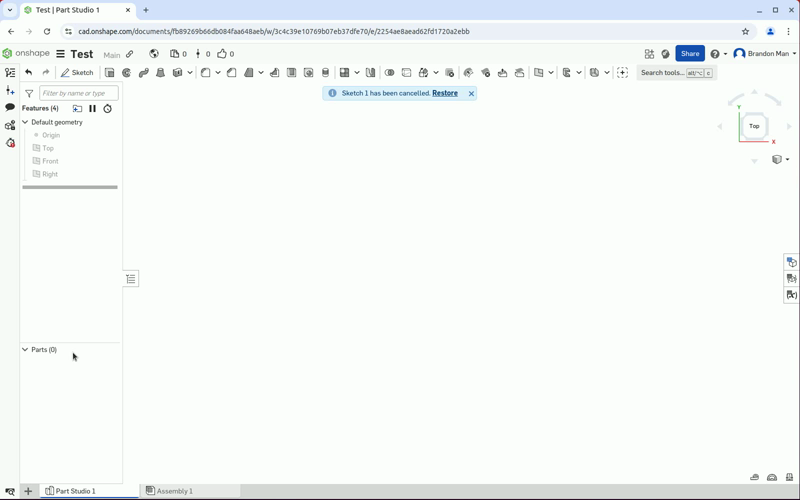
key_down(shift)
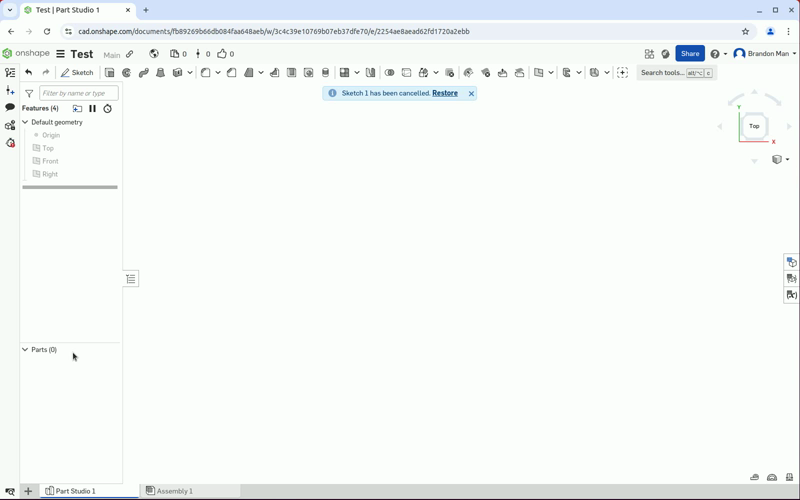
key(up)
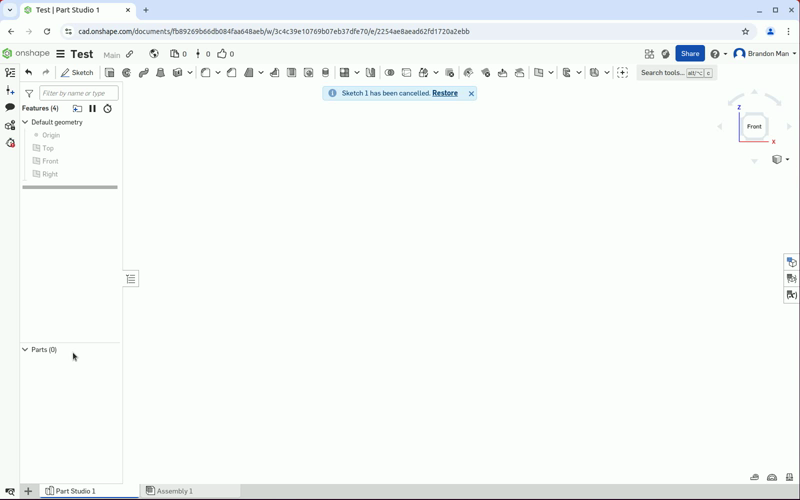
key_up(shift)
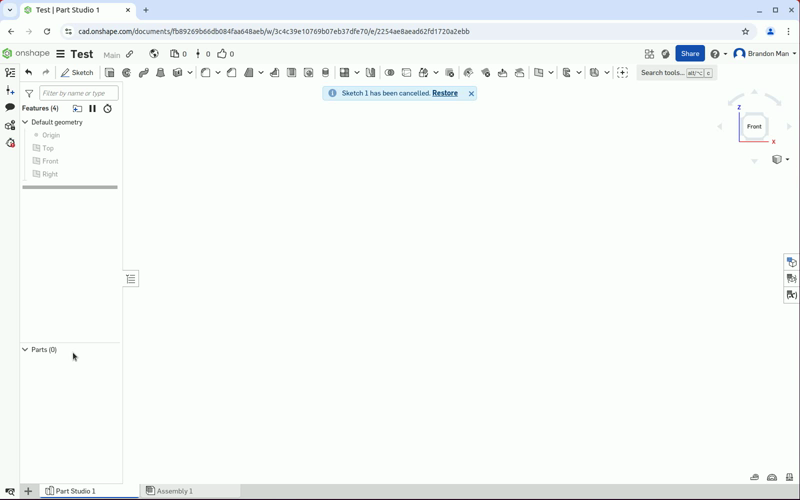
mouse_move(73, 352)
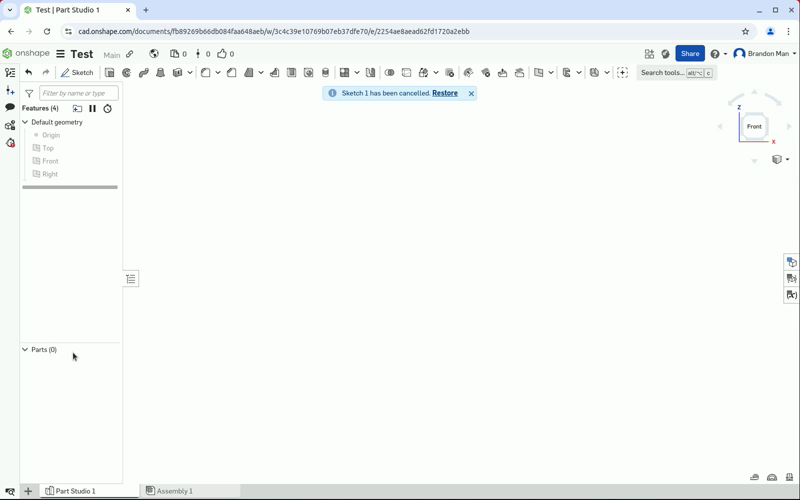
key(shift+y)
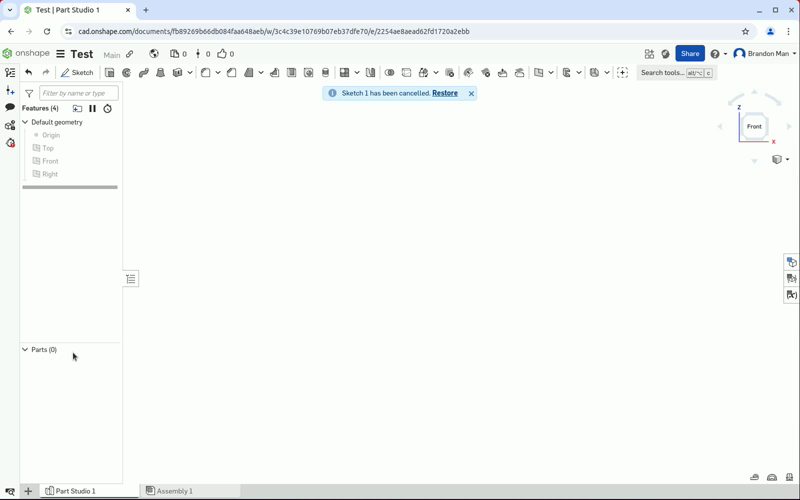
key(shift+s)
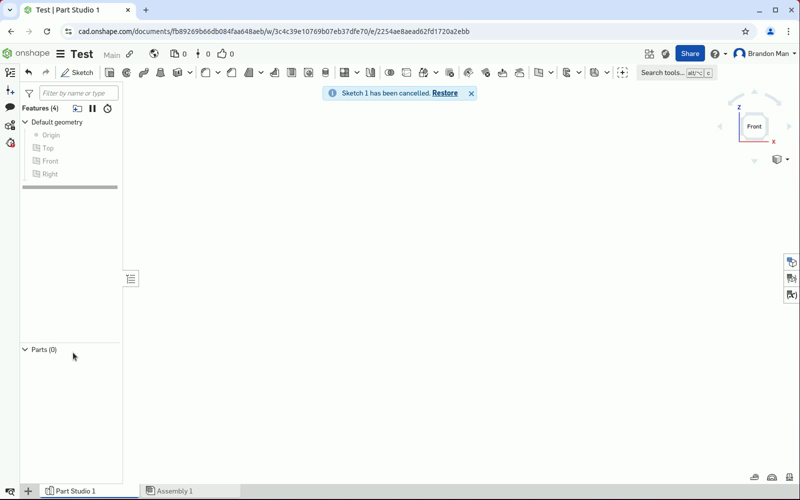
mouse_move(73, 163)
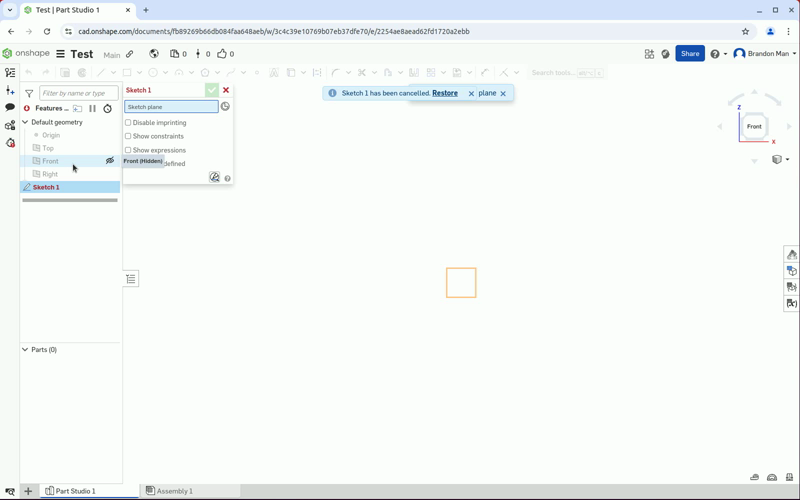
click(73, 163)
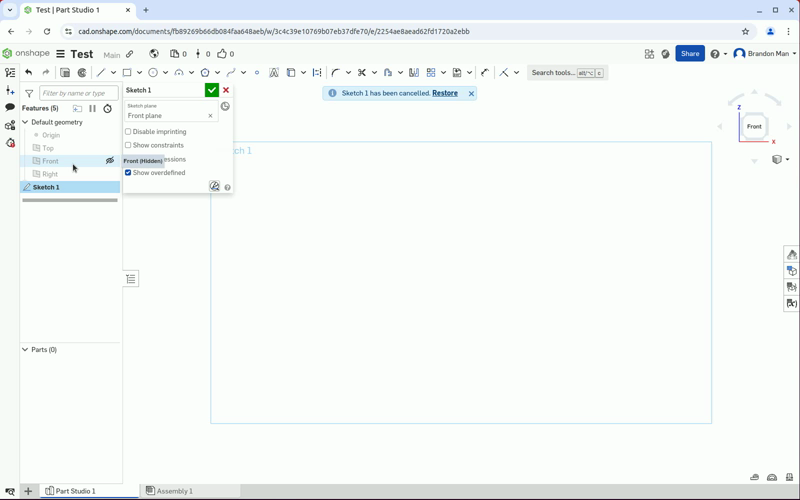
mouse_move(73, 352)
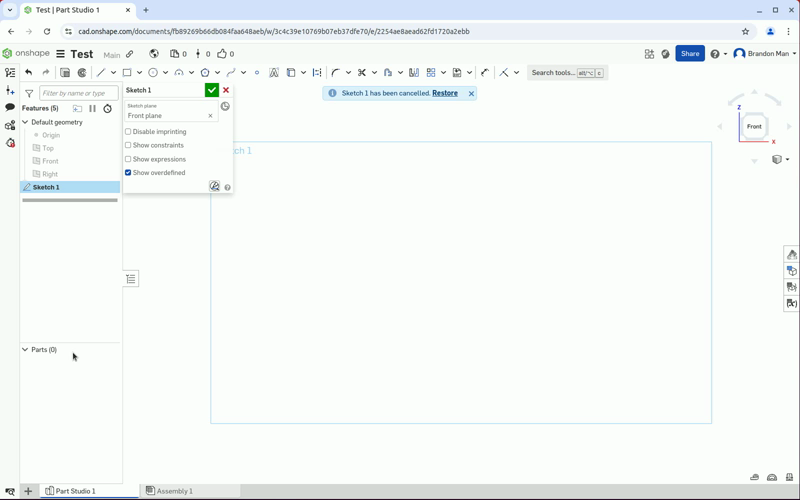
key(y)
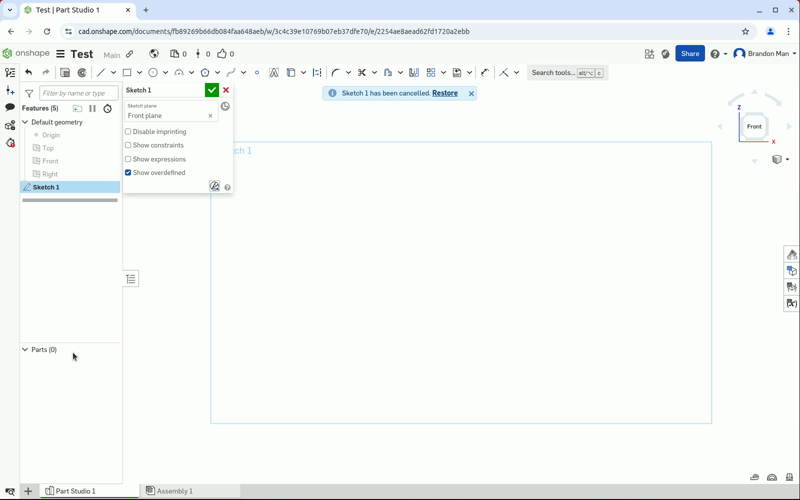
key(l)
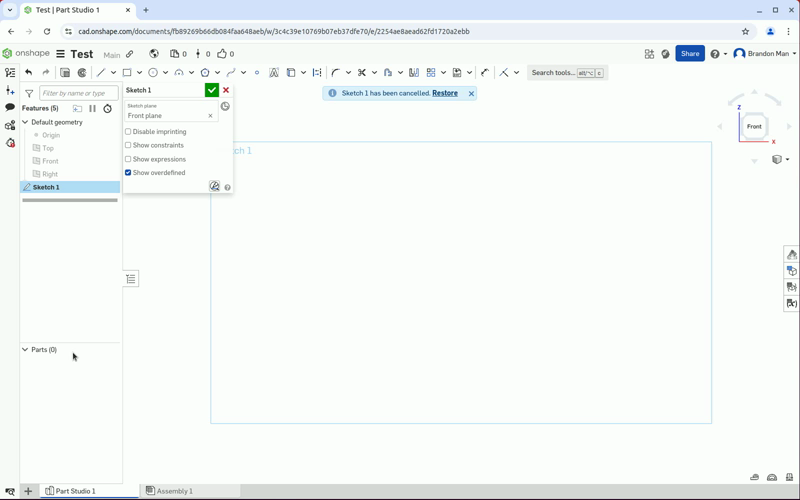
key_down(shift)
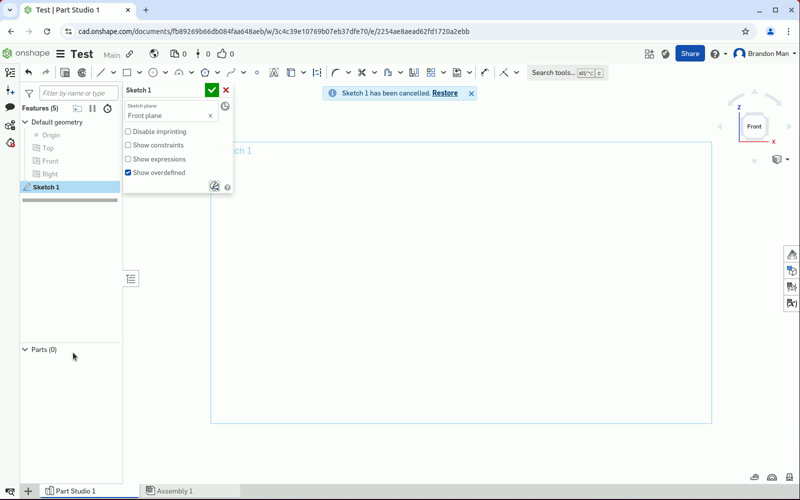
mouse_move(348, 342)
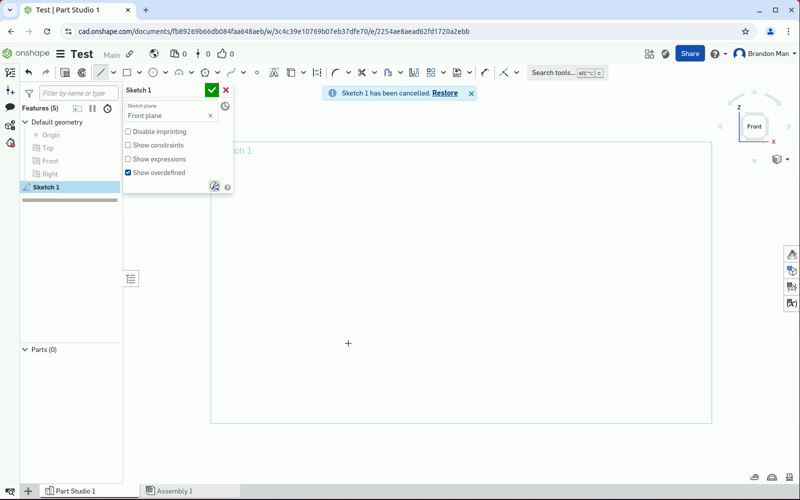
click(348, 342)
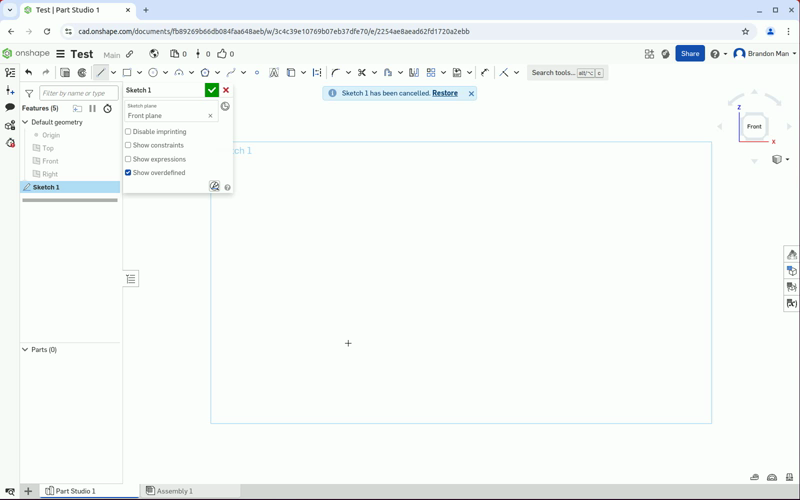
key_up(shift)
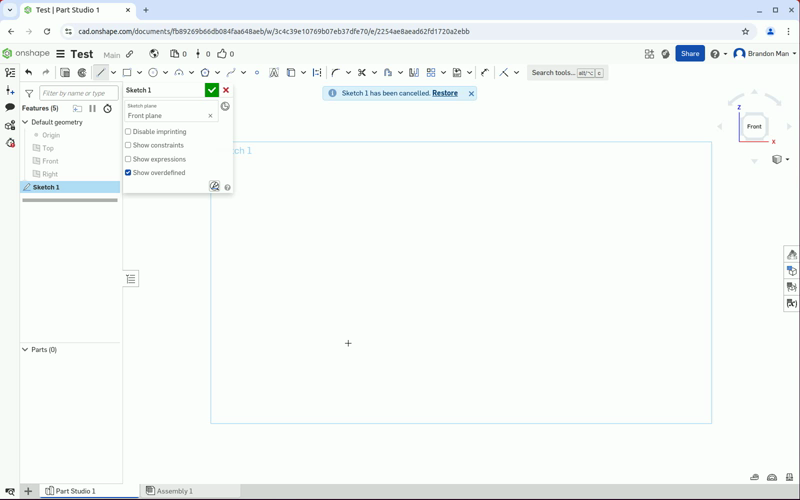
key_down(shift)
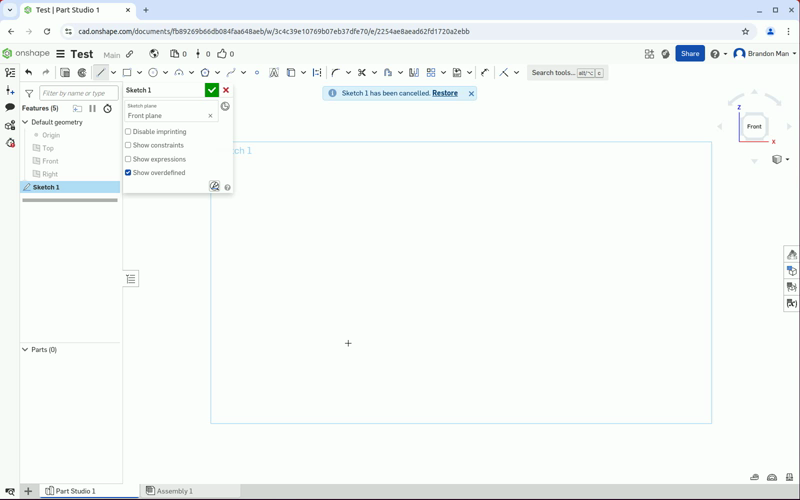
mouse_move(378, 342)
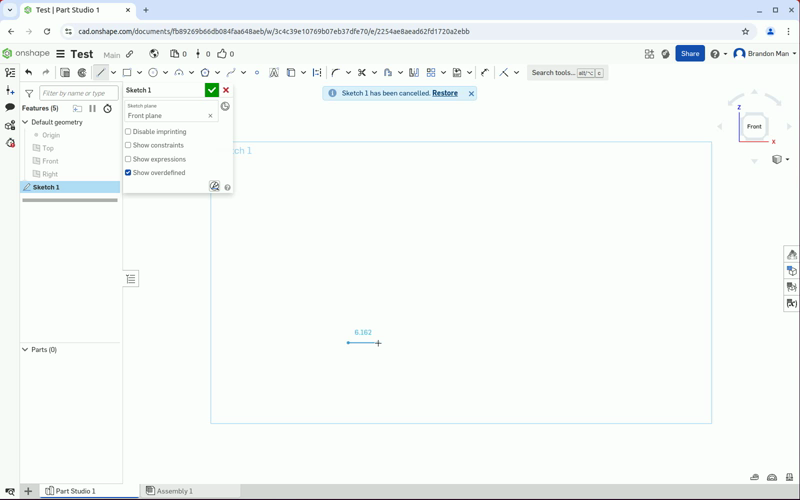
mouse_move(397, 342)
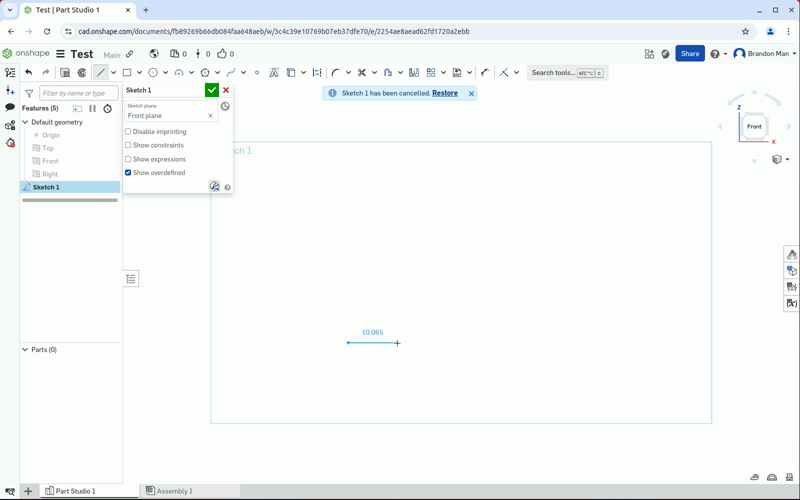
click(397, 342)
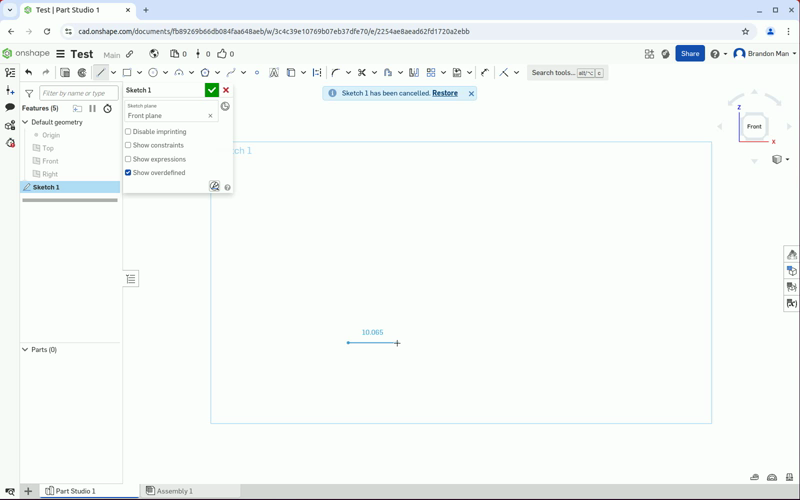
key_up(shift)
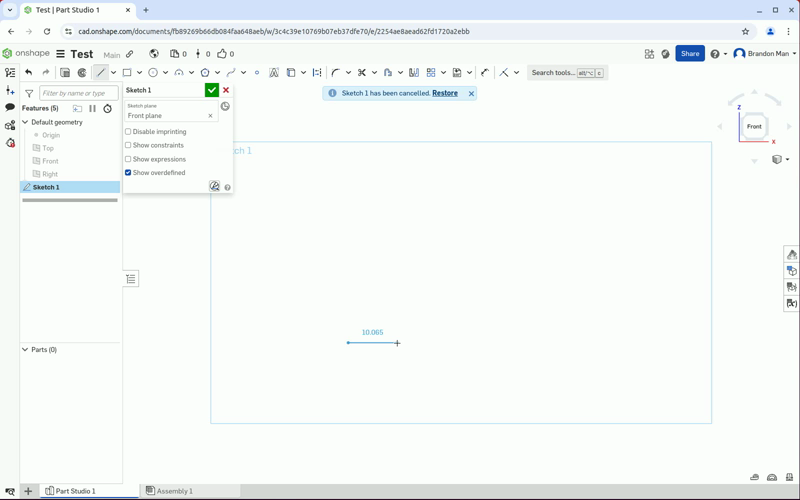
key(esc)
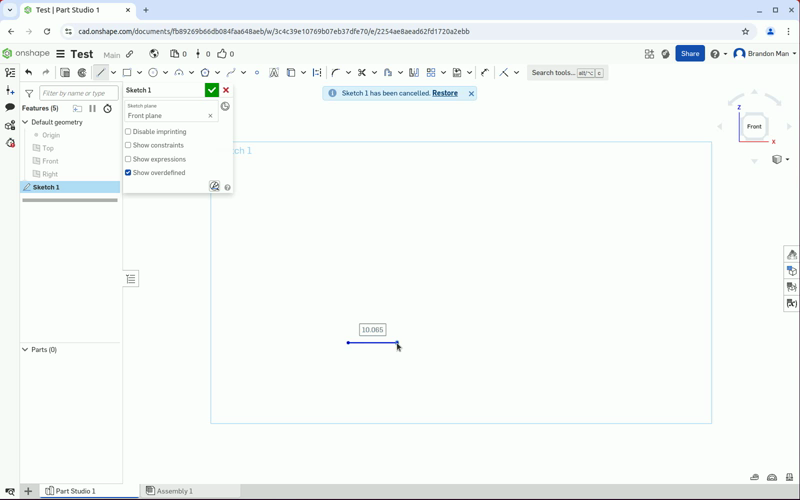
key(a)
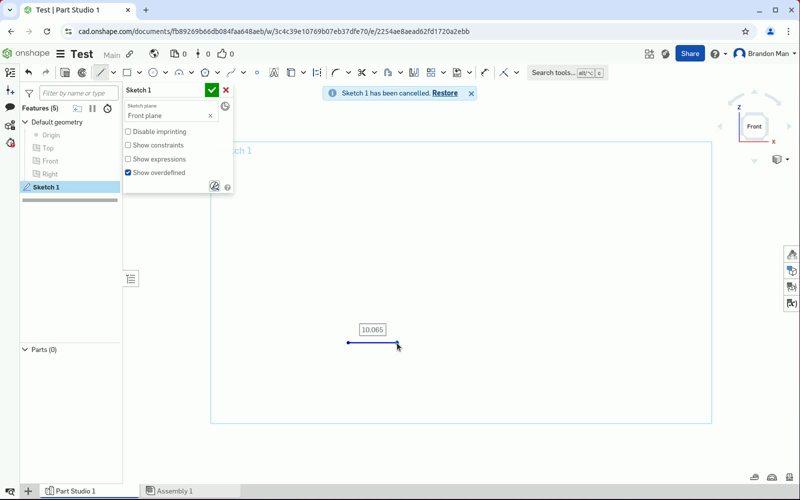
mouse_move(397, 342)
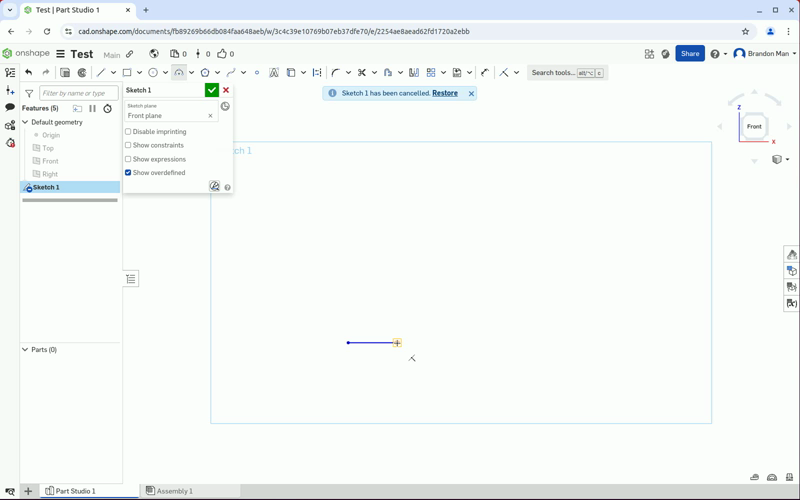
click(397, 342)
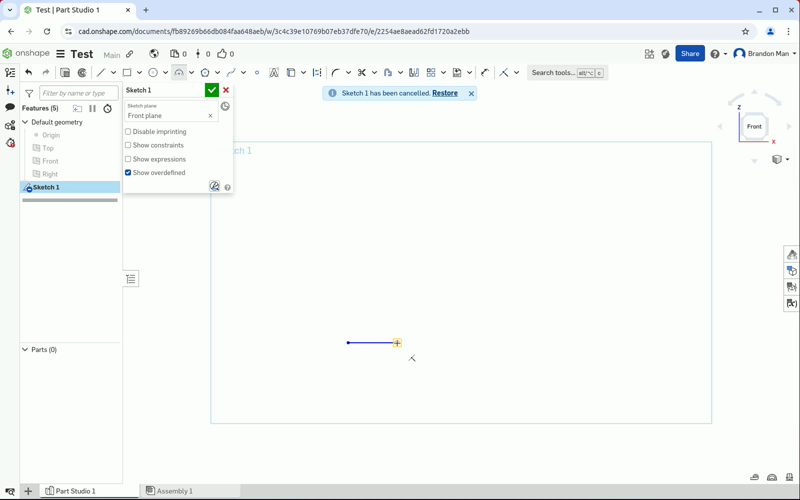
key_down(shift)
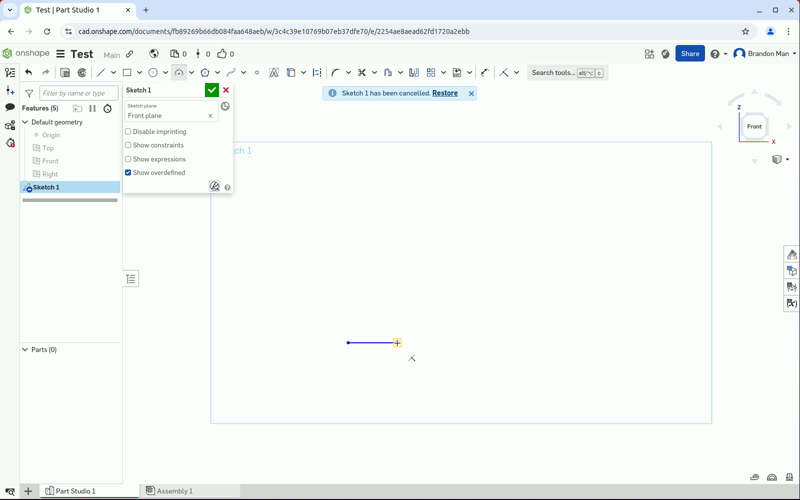
mouse_move(431, 282)
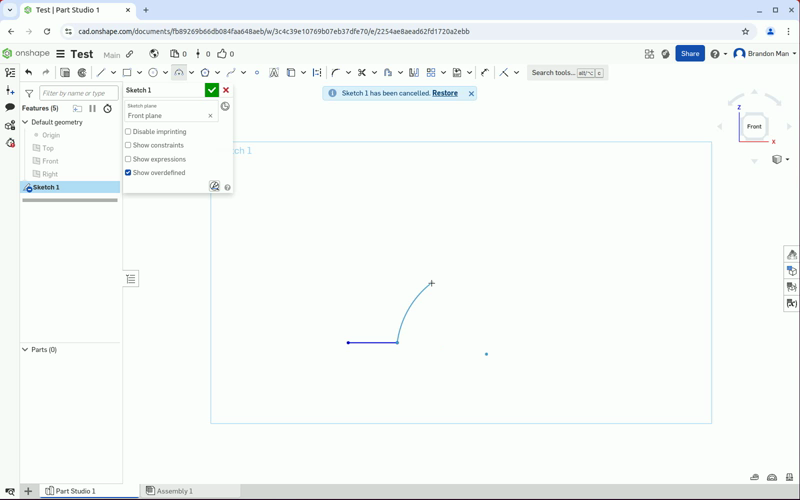
click(431, 282)
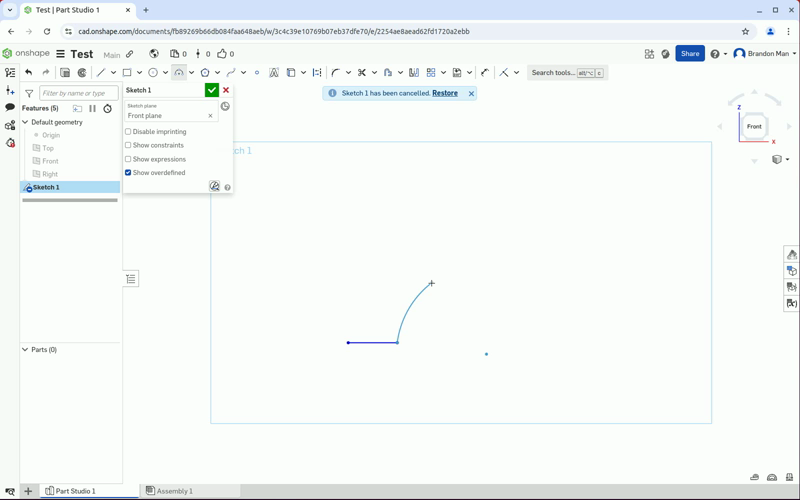
mouse_move(406, 308)
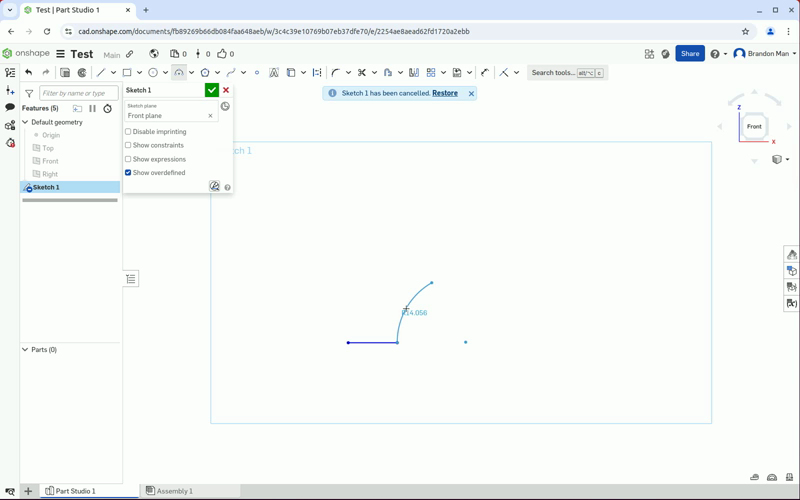
click(406, 308)
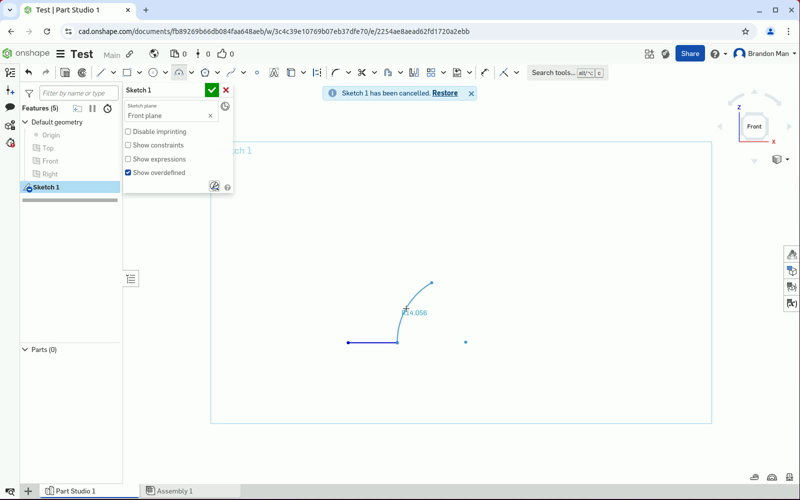
key_up(shift)
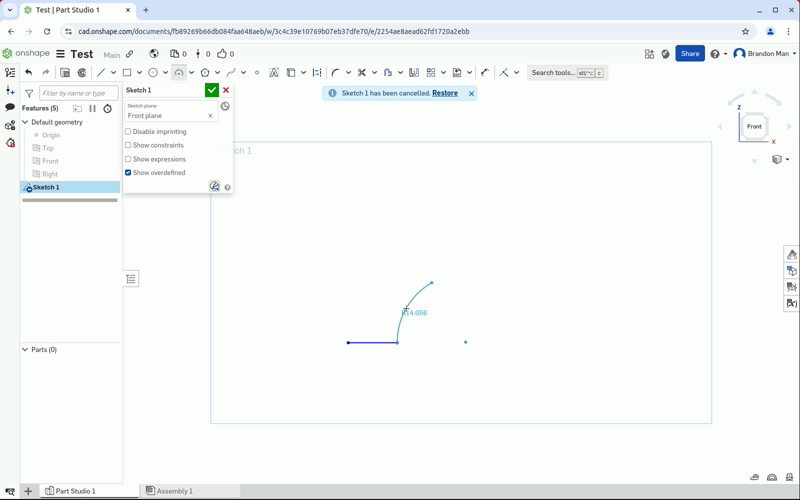
key(esc)
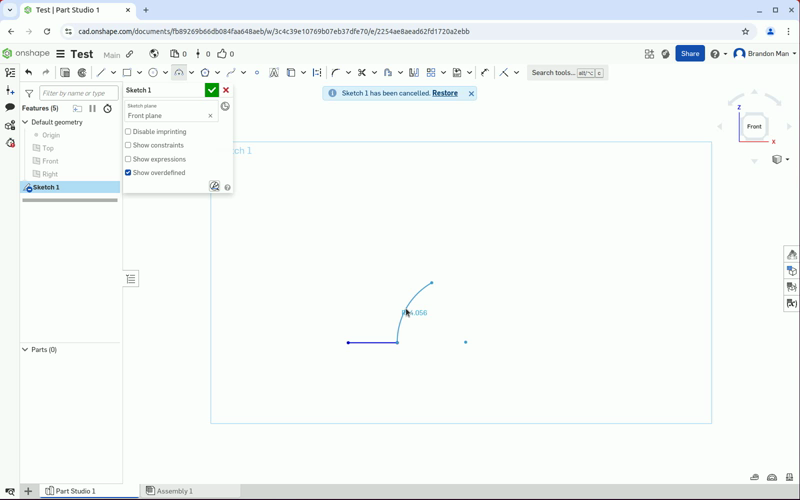
key(l)
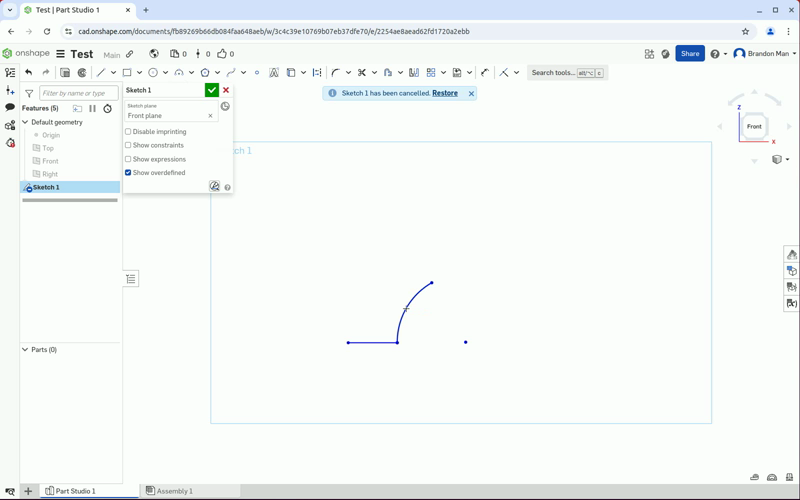
mouse_move(431, 282)
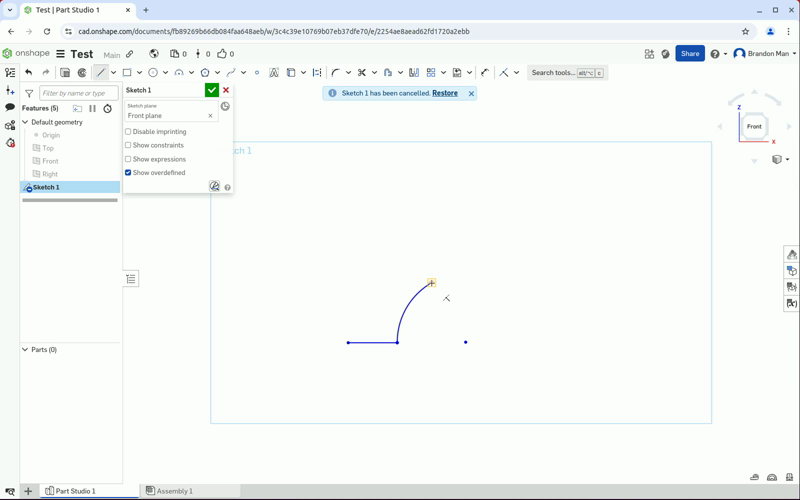
click(431, 282)
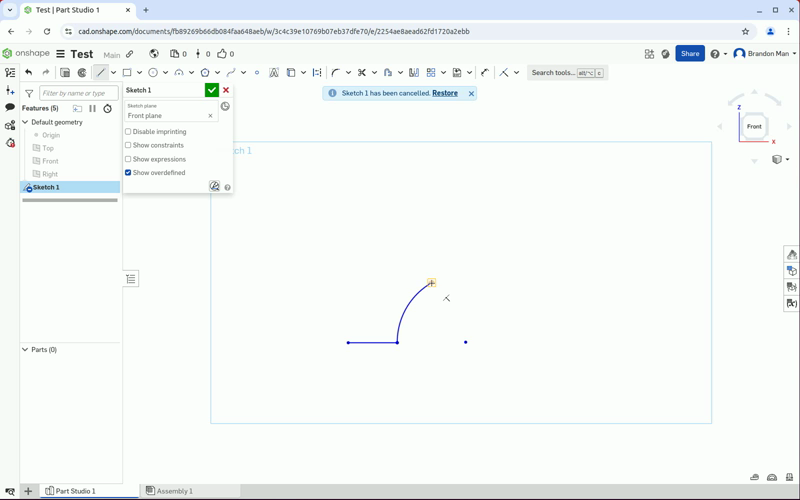
key_down(shift)
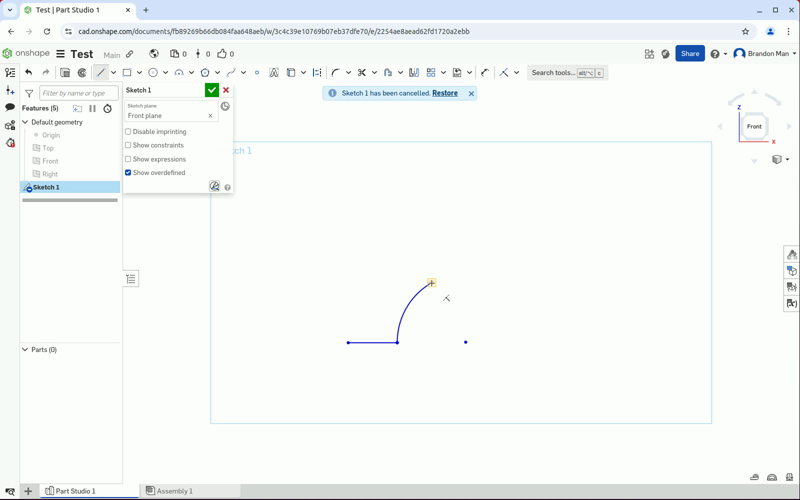
mouse_move(461, 282)
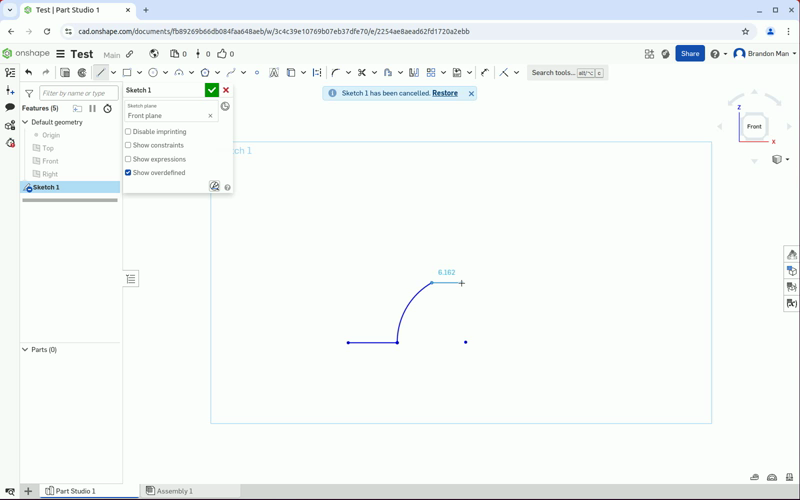
mouse_move(395, 282)
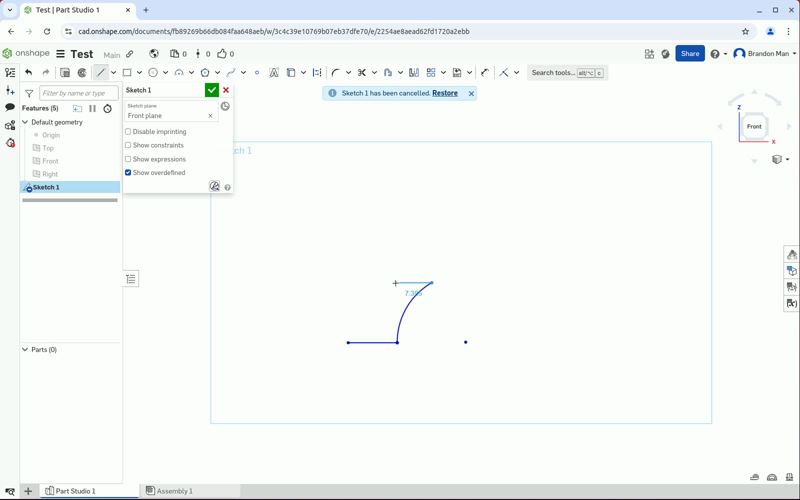
click(395, 282)
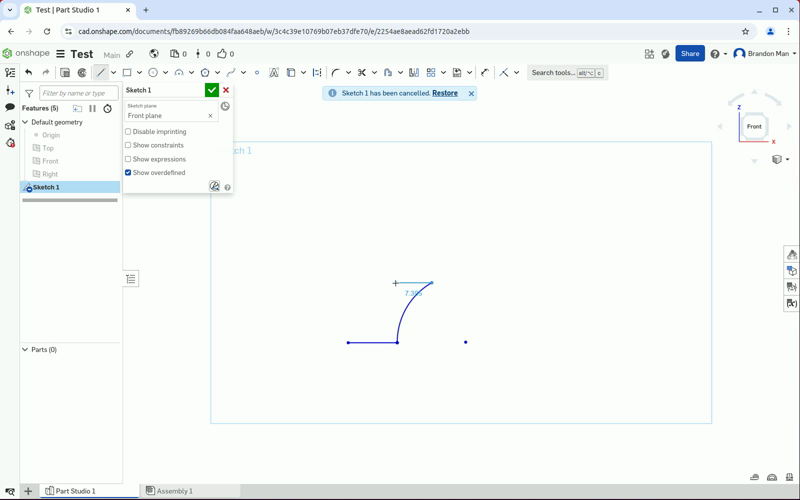
key_up(shift)
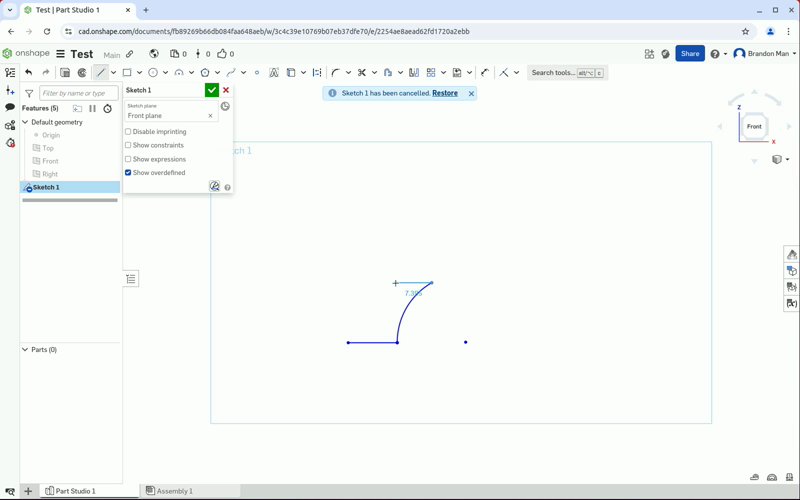
key_down(shift)
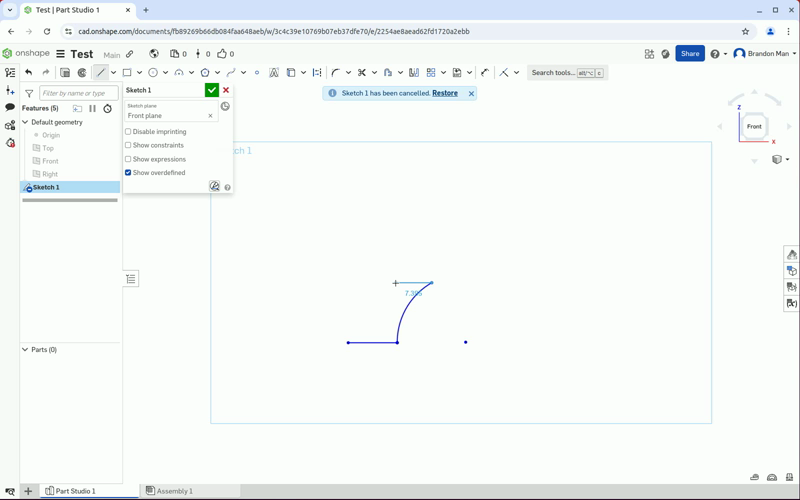
mouse_move(425, 282)
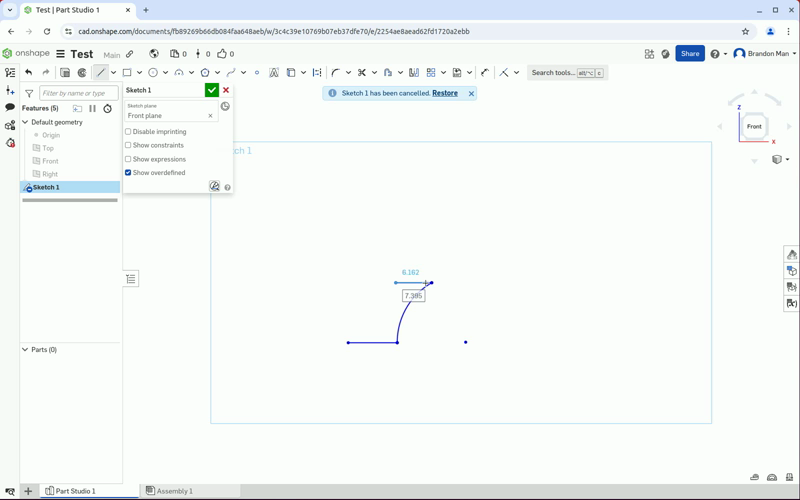
mouse_move(348, 282)
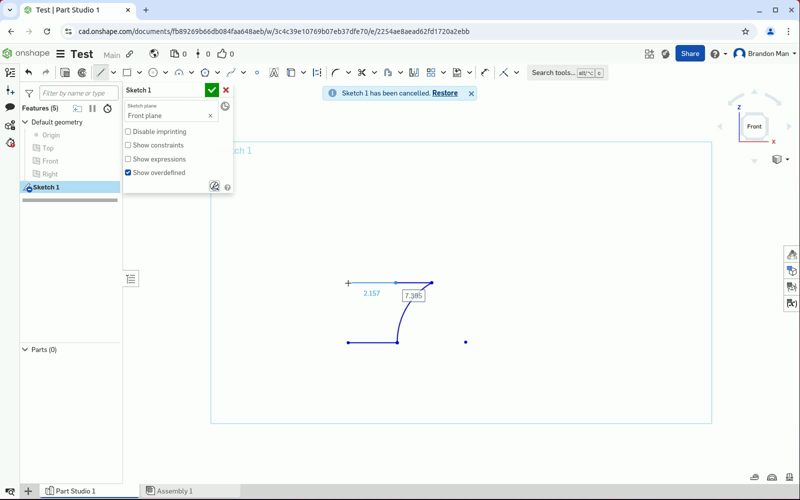
click(348, 282)
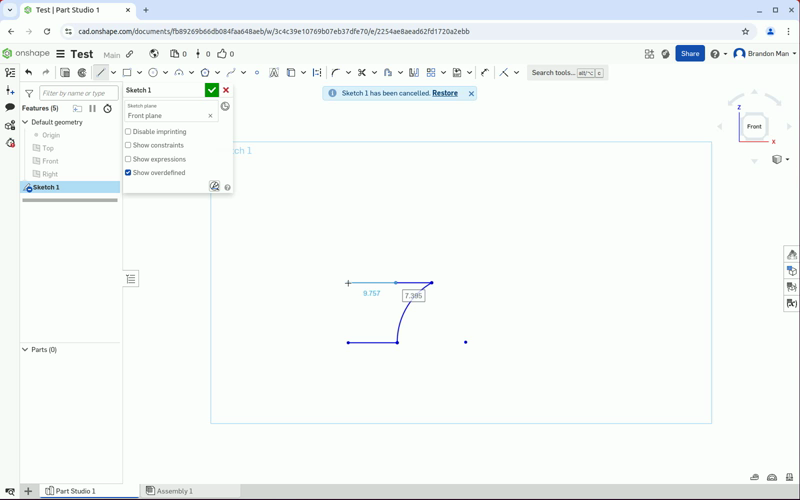
key_up(shift)
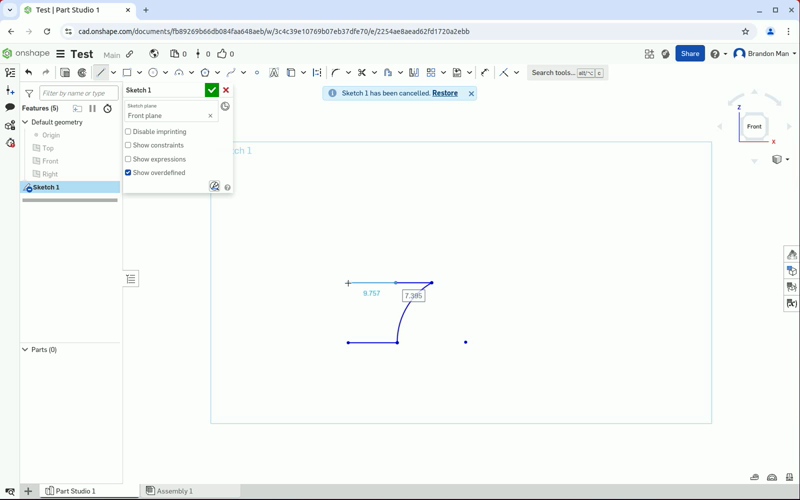
mouse_move(378, 282)
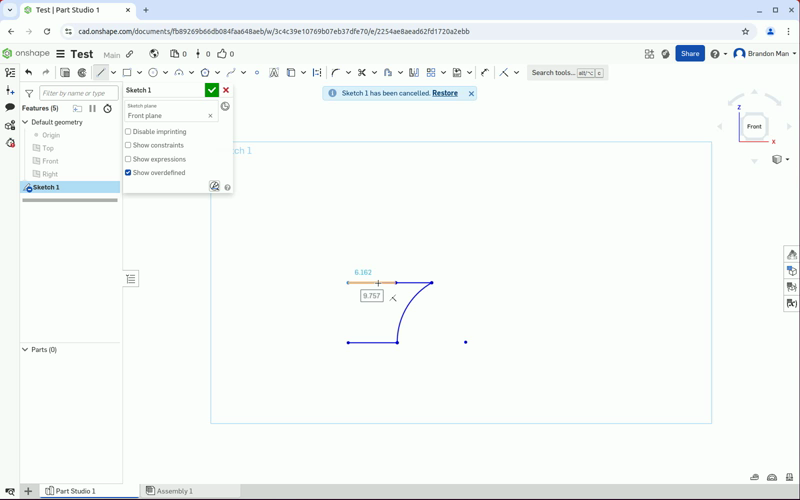
key_down(shift)
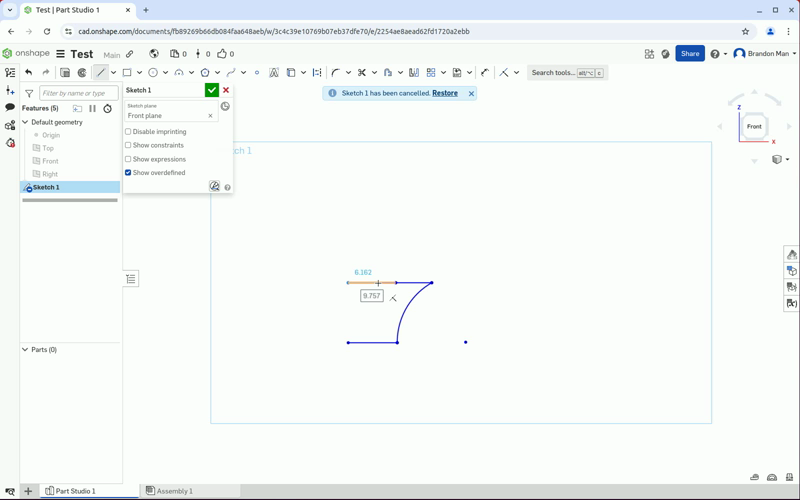
mouse_move(348, 342)
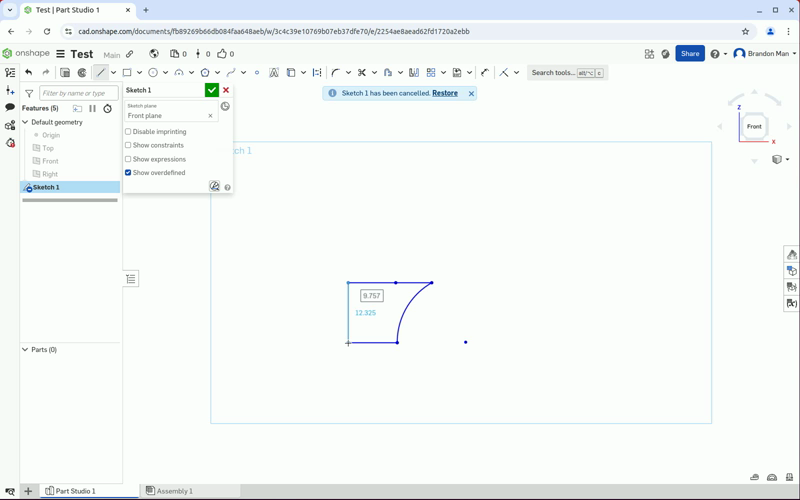
key_up(shift)
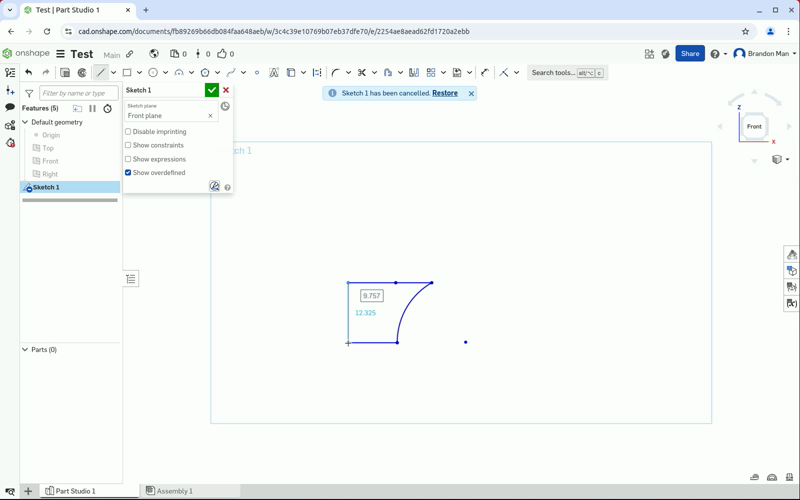
click(348, 342)
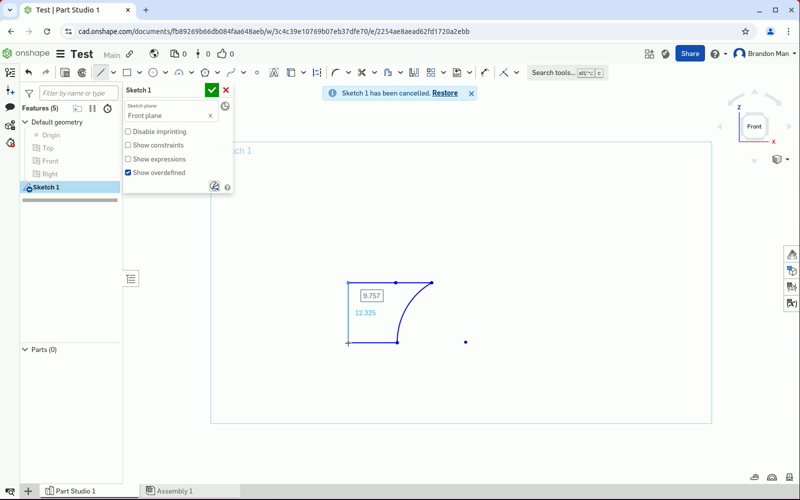
key(esc)
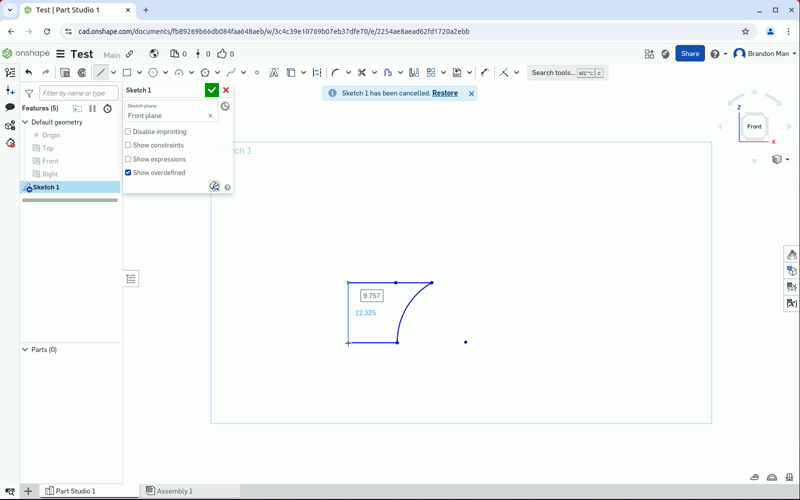
mouse_move(365, 328)
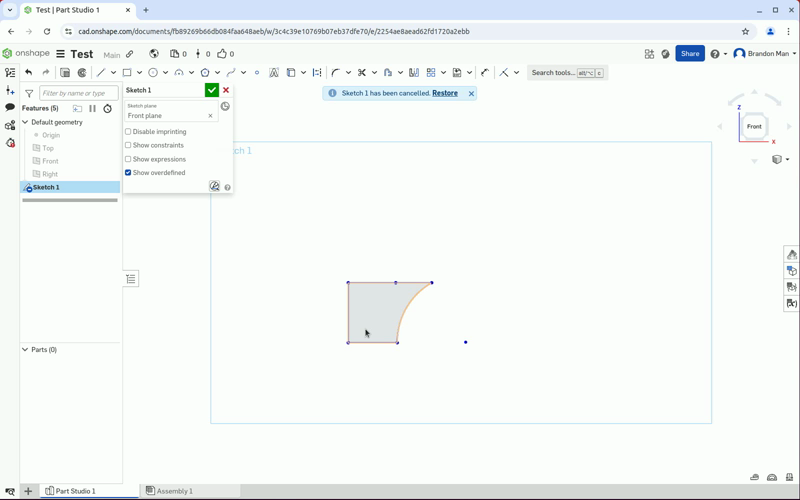
click(365, 328)
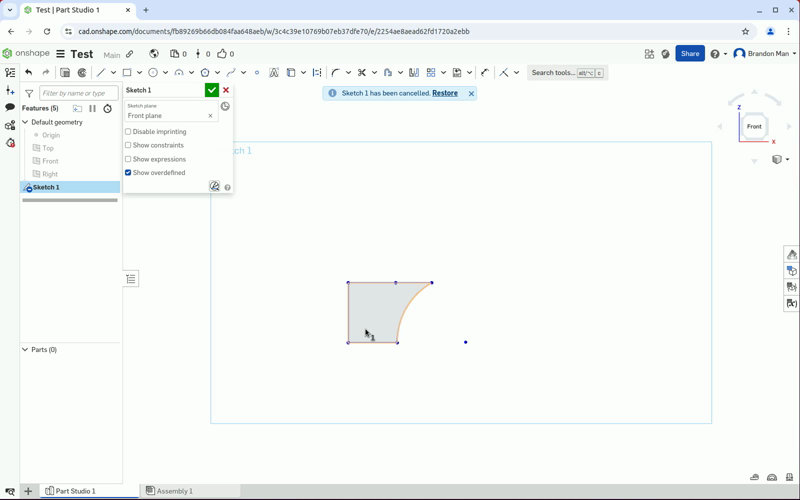
mouse_move(73, 352)
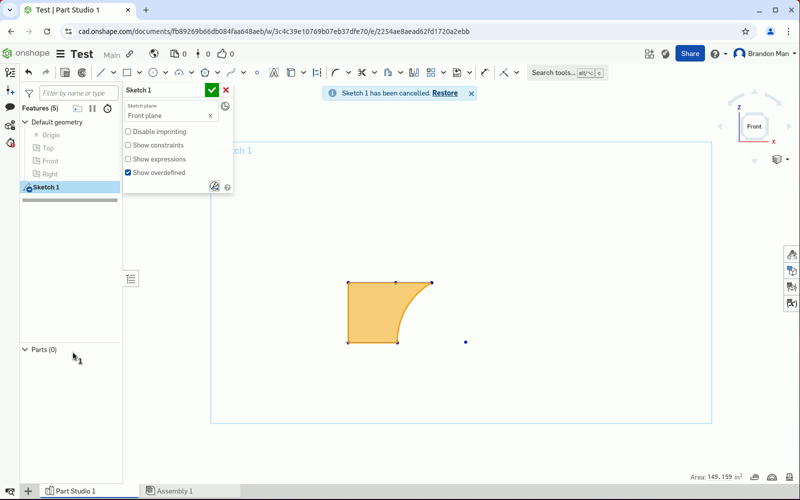
key(shift+y)
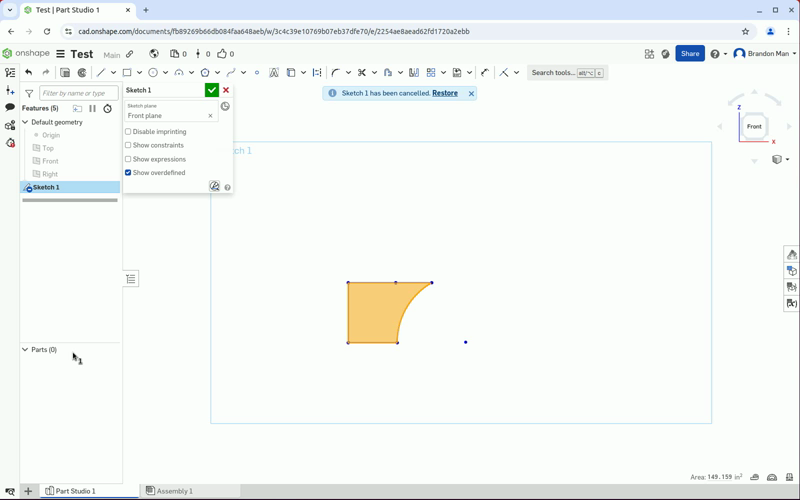
key(shift+e)
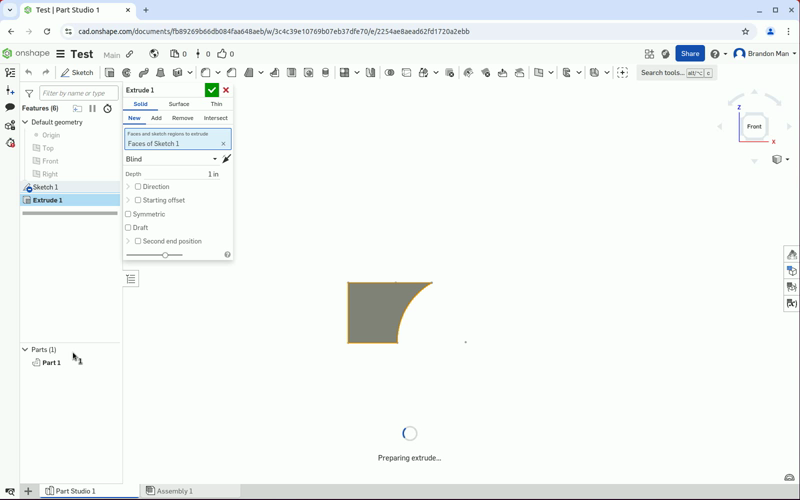
mouse_move(143, 106)
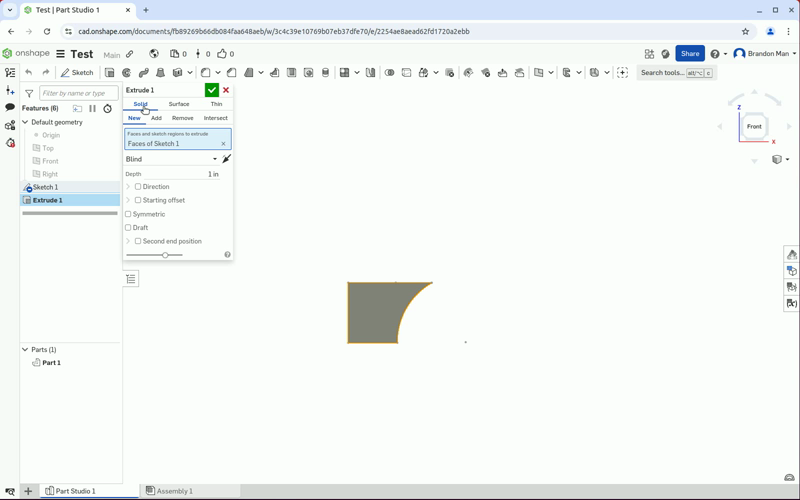
click(143, 106)
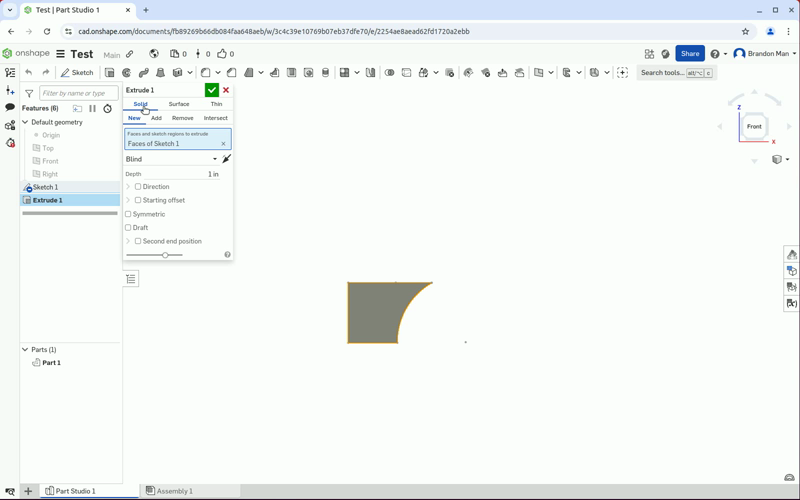
mouse_move(137, 120)
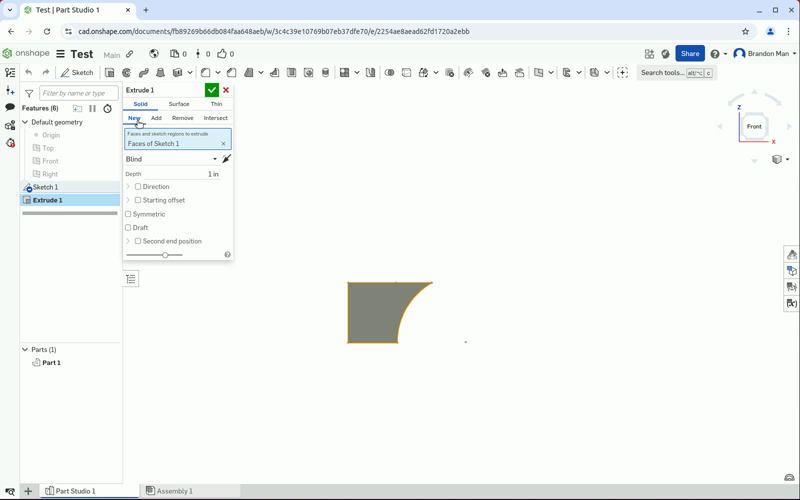
click(137, 120)
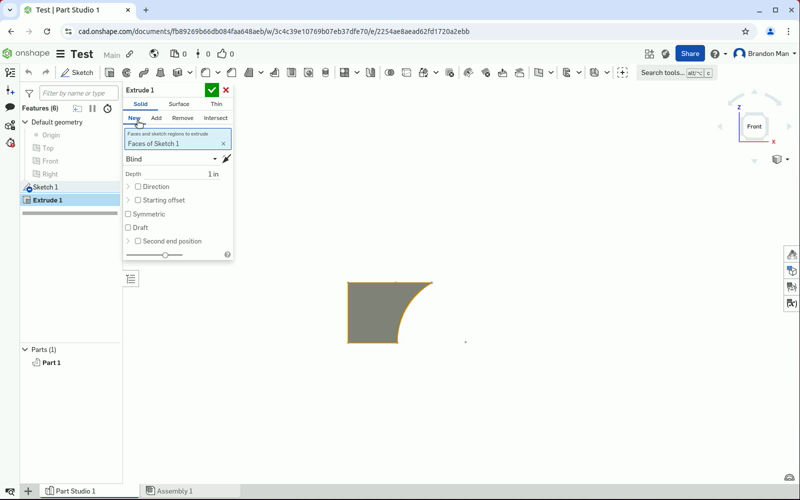
key(tab, 4)
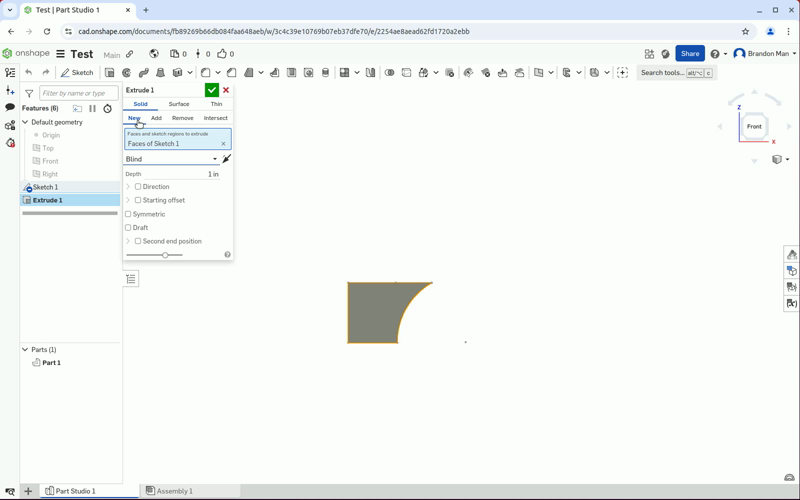
text(-2.407)
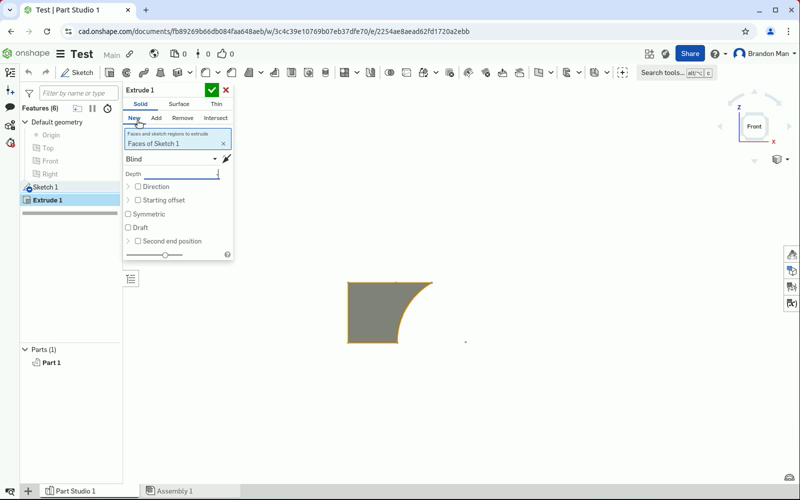
key(enter)
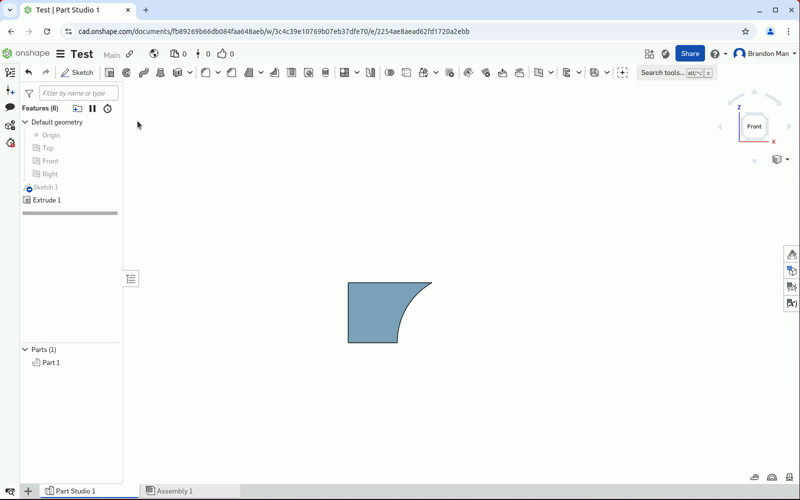
key(shift+h)
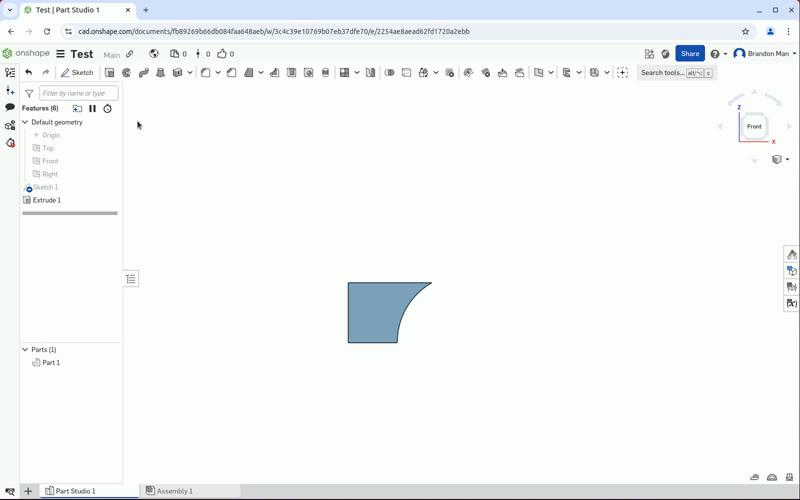
key(shift+h)
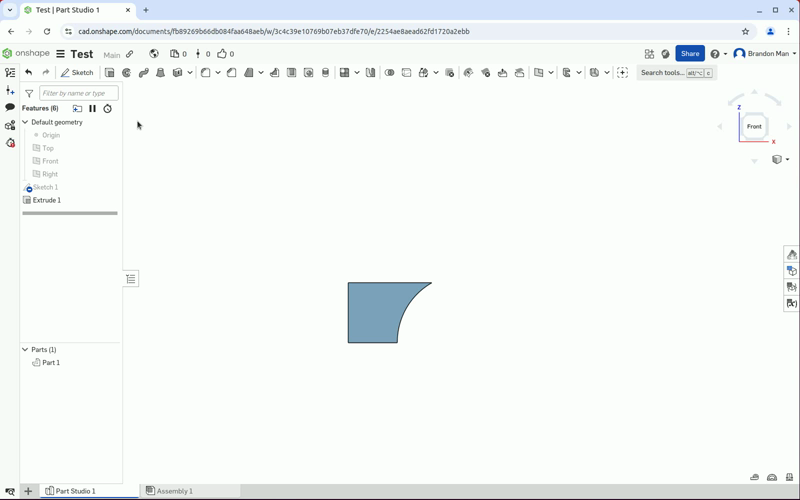
mouse_move(73, 189)
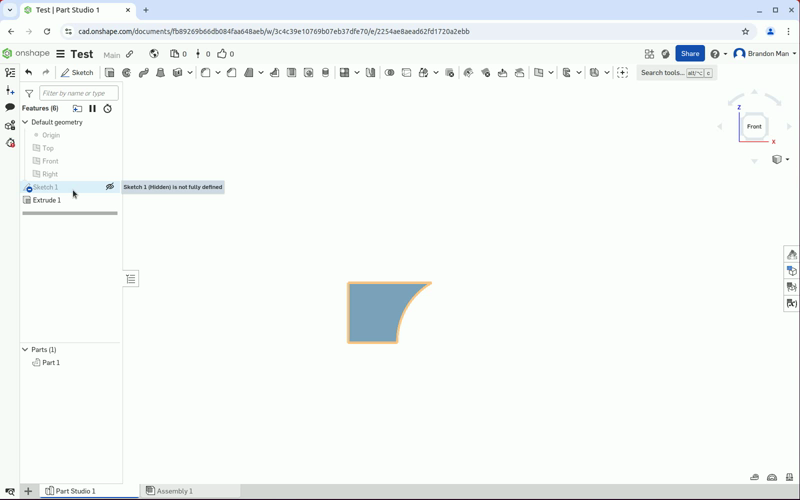
click(73, 189)
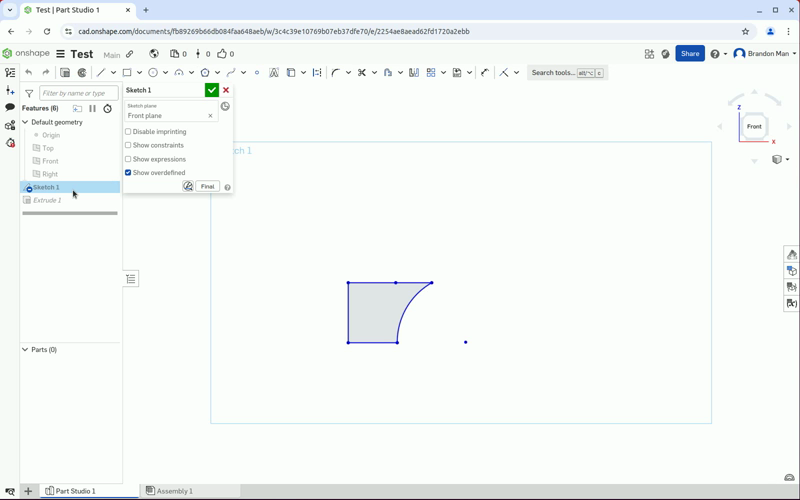
mouse_move(229, 92)
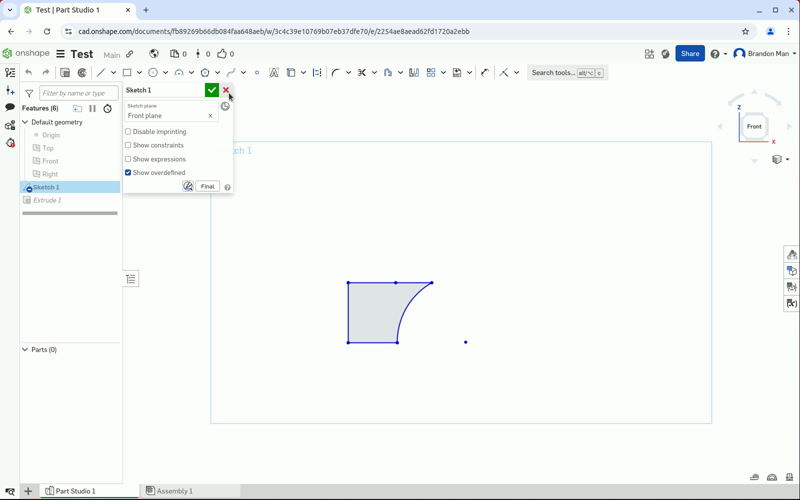
click(229, 92)
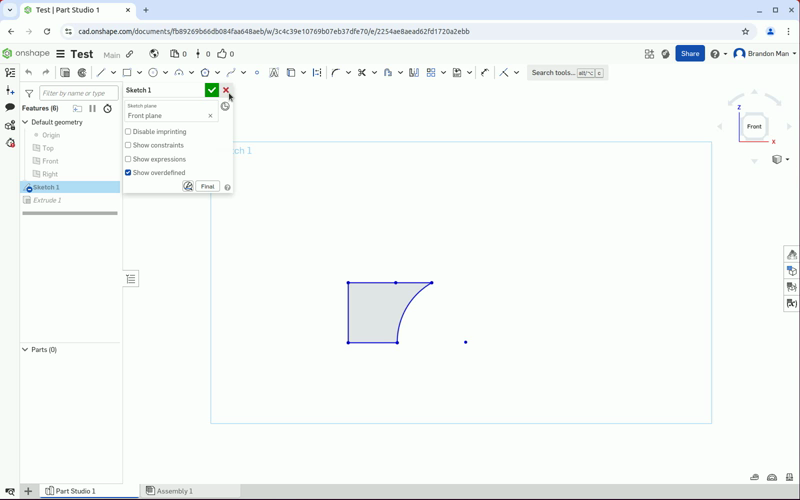
key(shift+s)
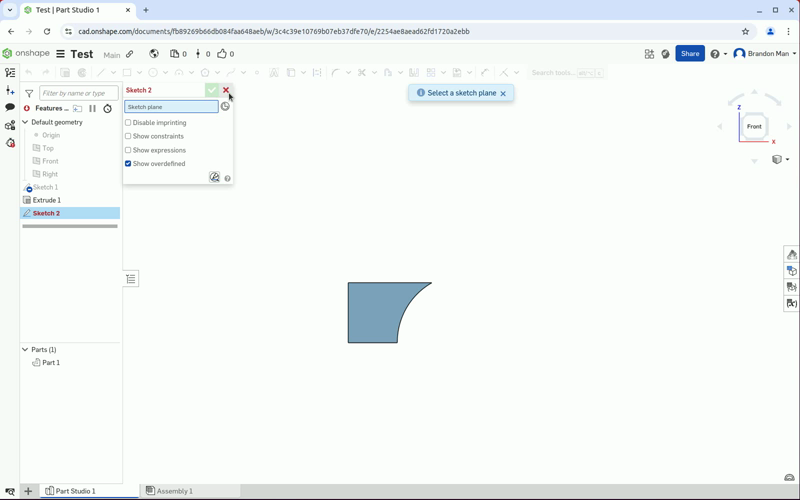
mouse_move(73, 163)
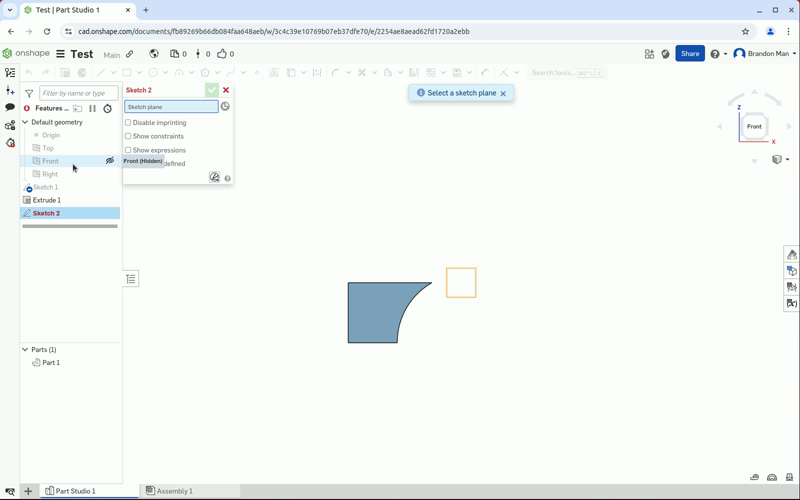
click(73, 163)
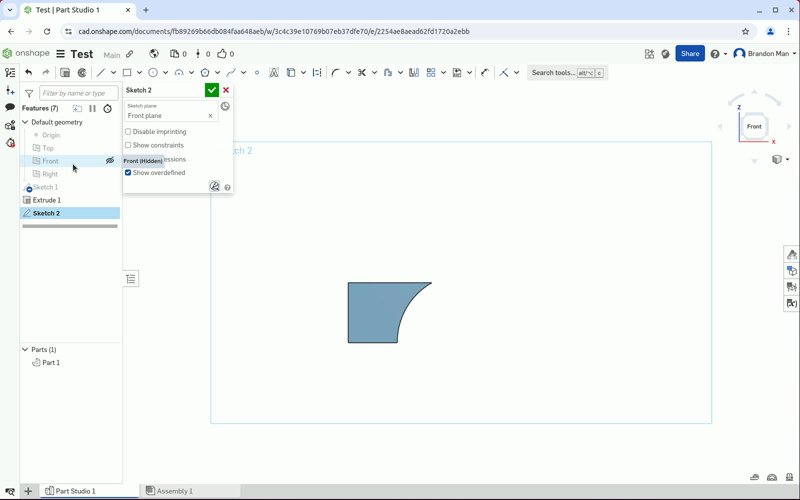
mouse_move(73, 352)
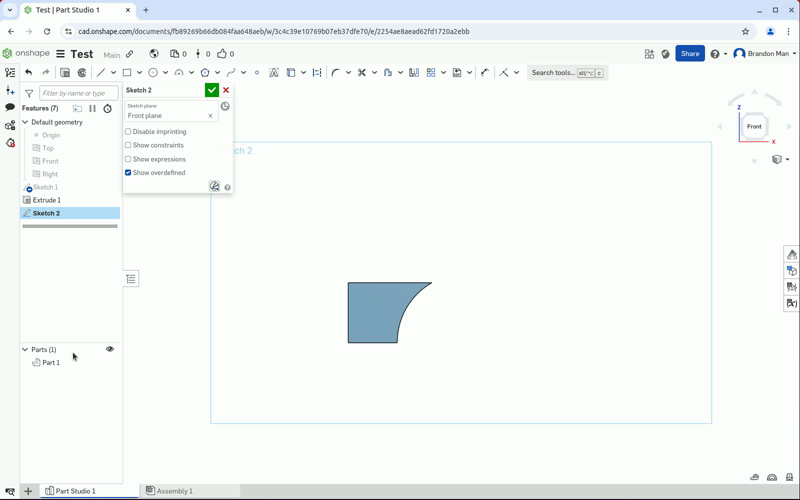
key(y)
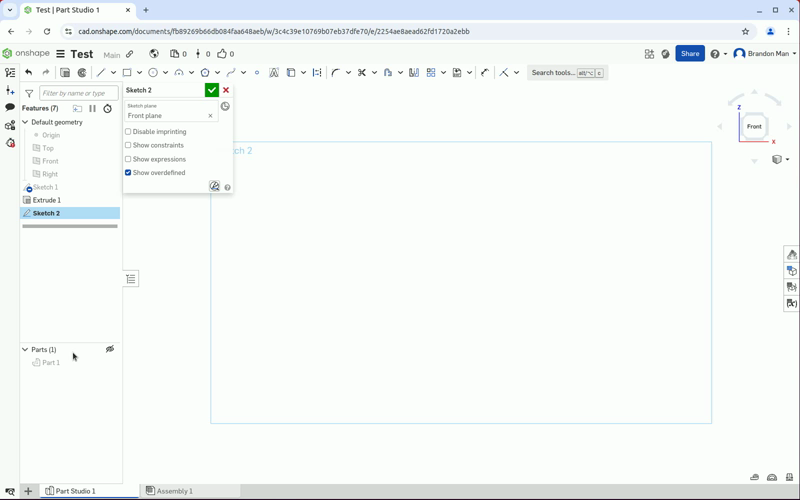
key(a)
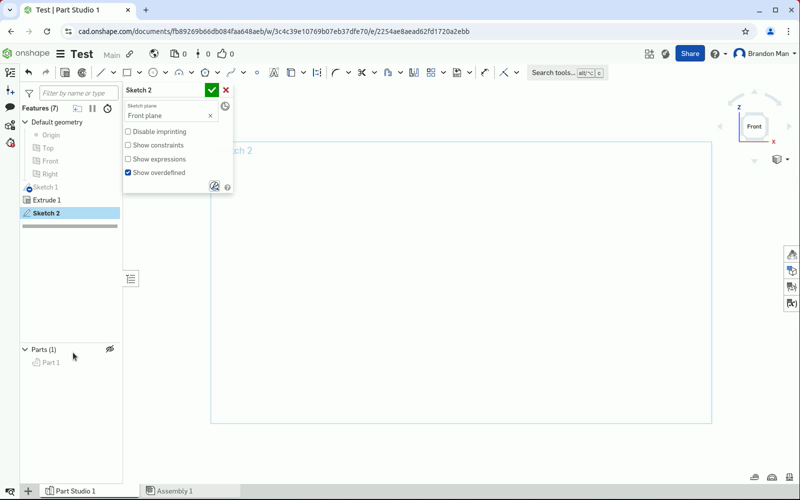
key_down(shift)
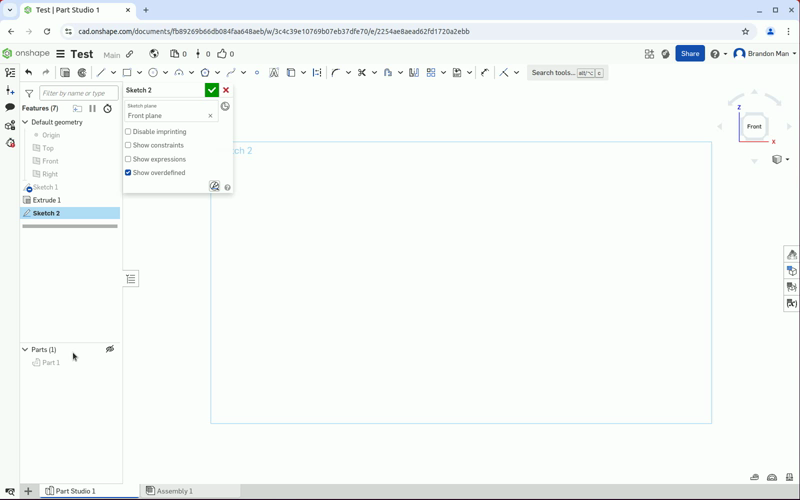
mouse_move(489, 282)
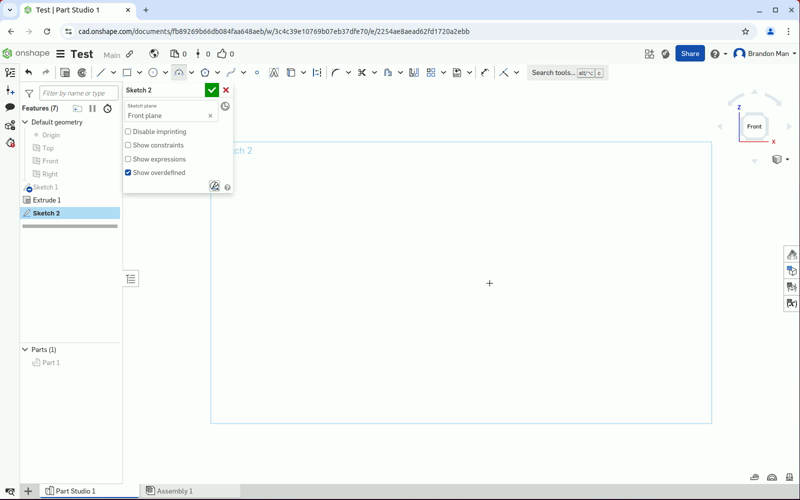
click(489, 282)
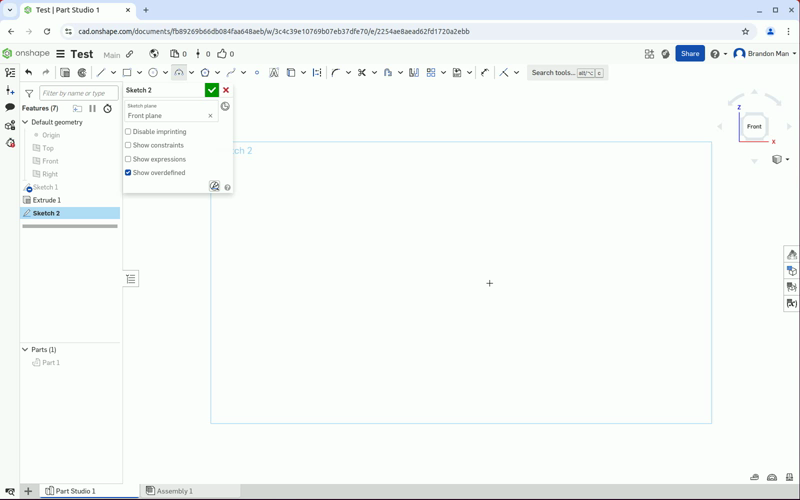
key_up(shift)
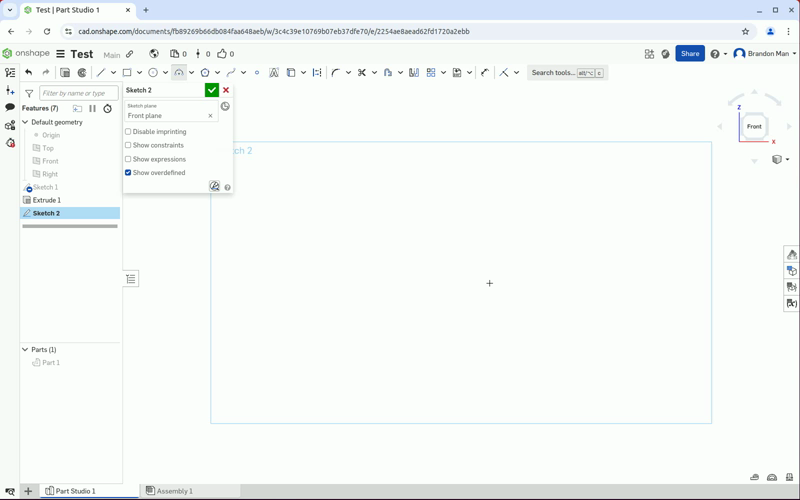
key_down(shift)
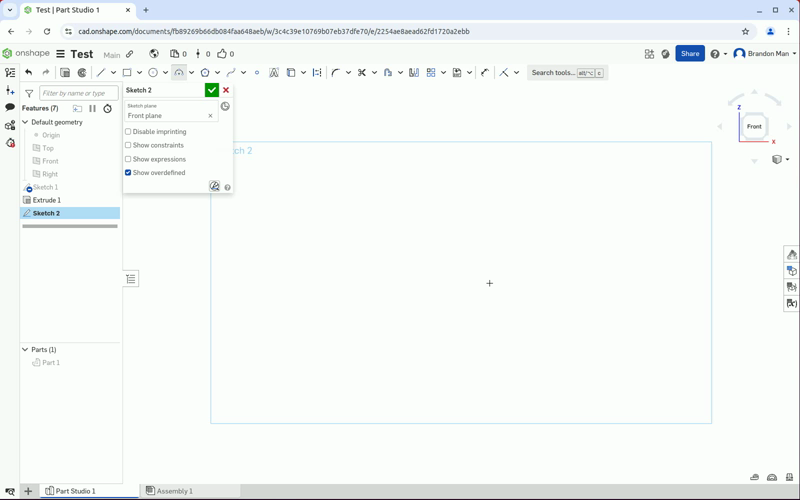
mouse_move(524, 342)
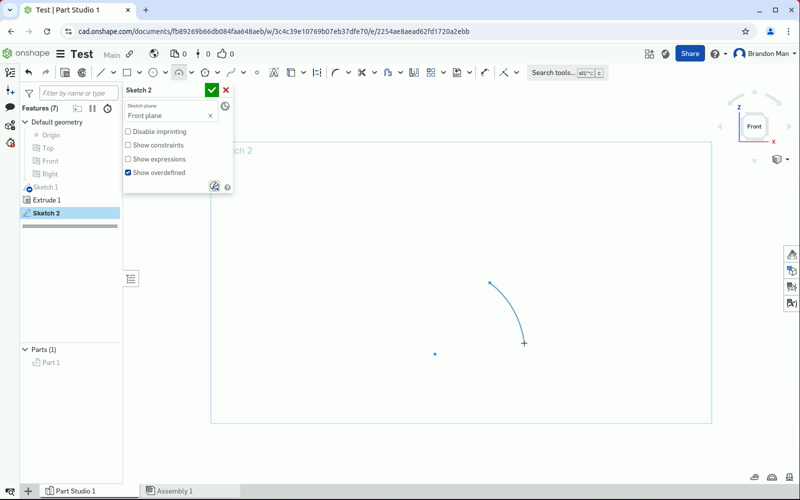
click(524, 342)
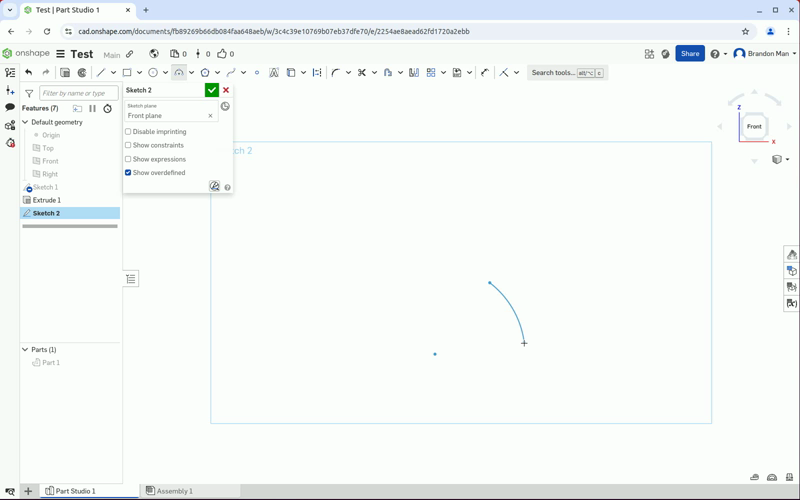
mouse_move(515, 308)
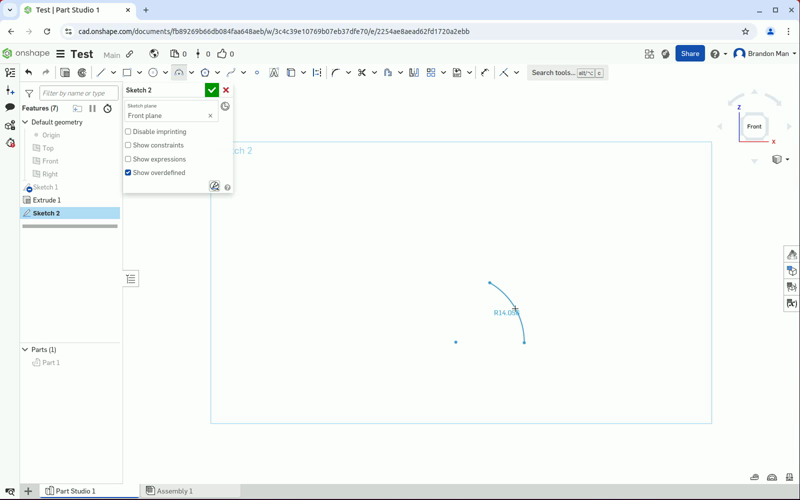
click(515, 308)
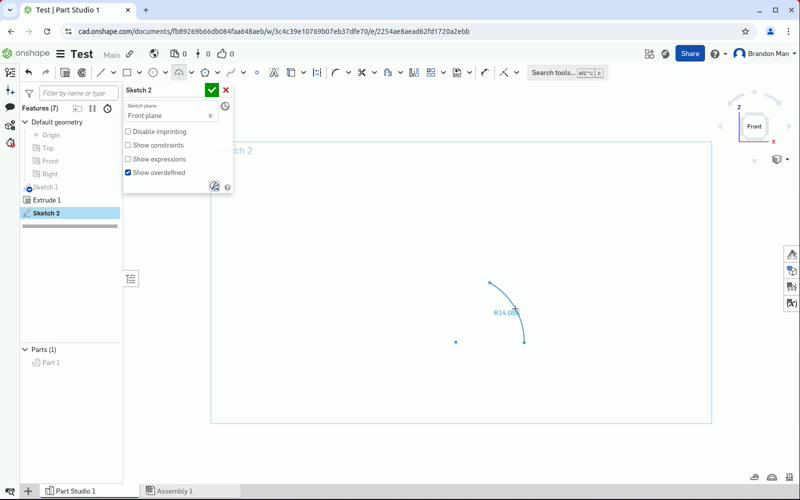
key_up(shift)
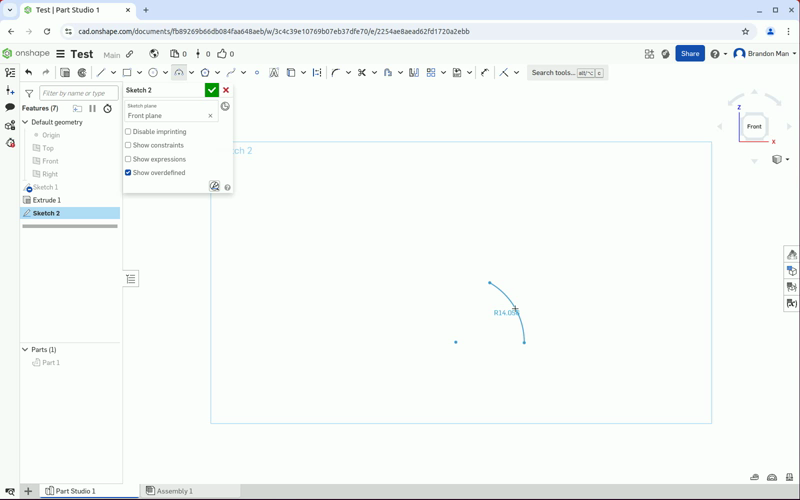
key(esc)
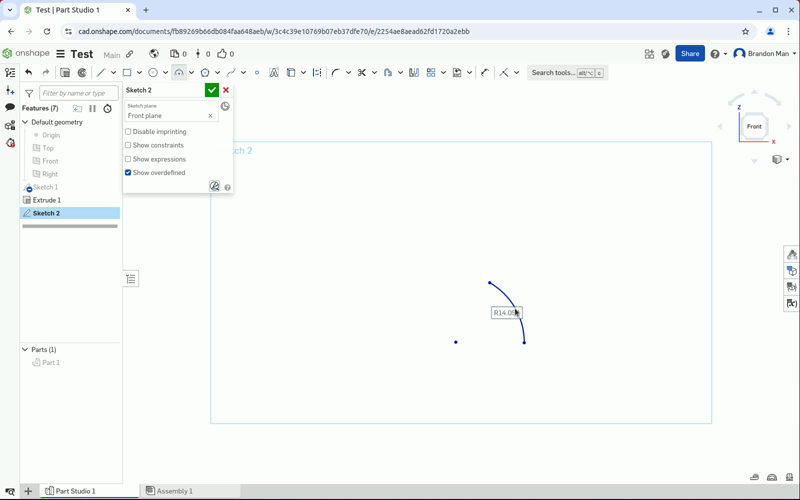
key(l)
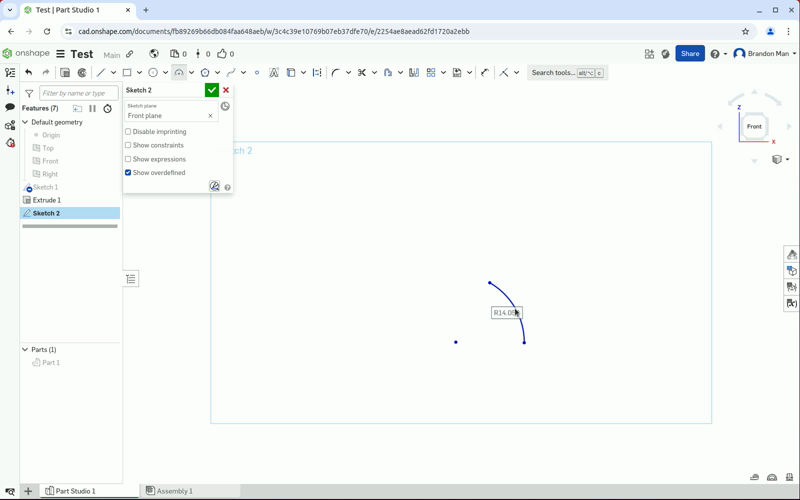
mouse_move(524, 342)
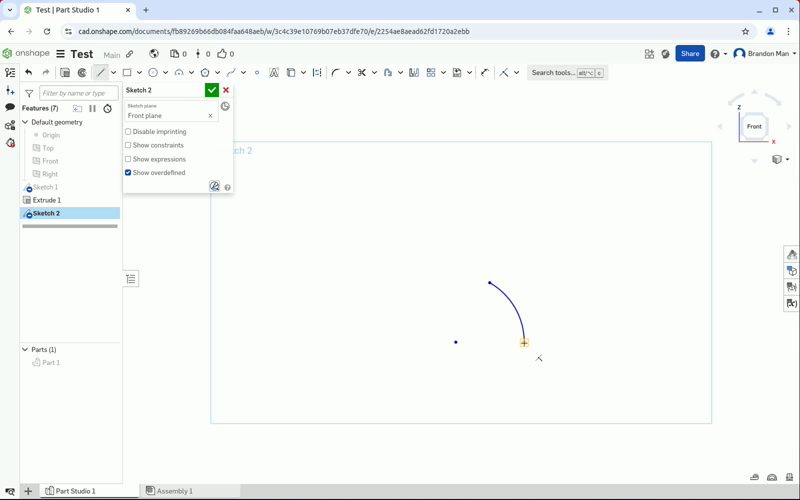
click(524, 342)
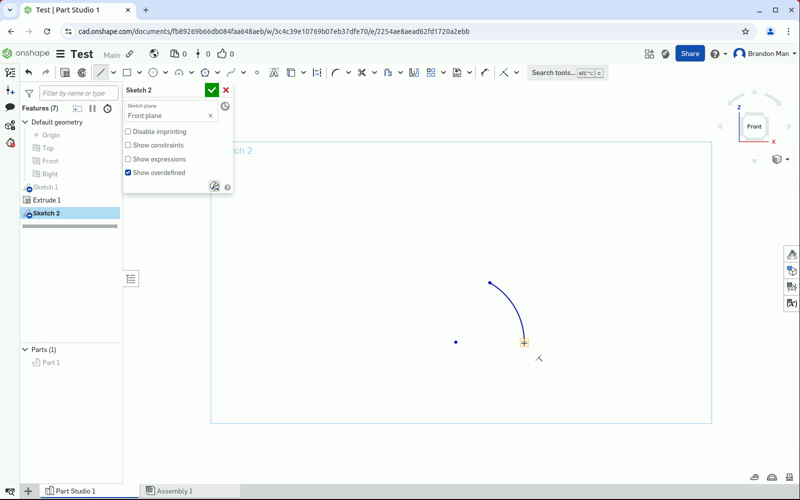
key_down(shift)
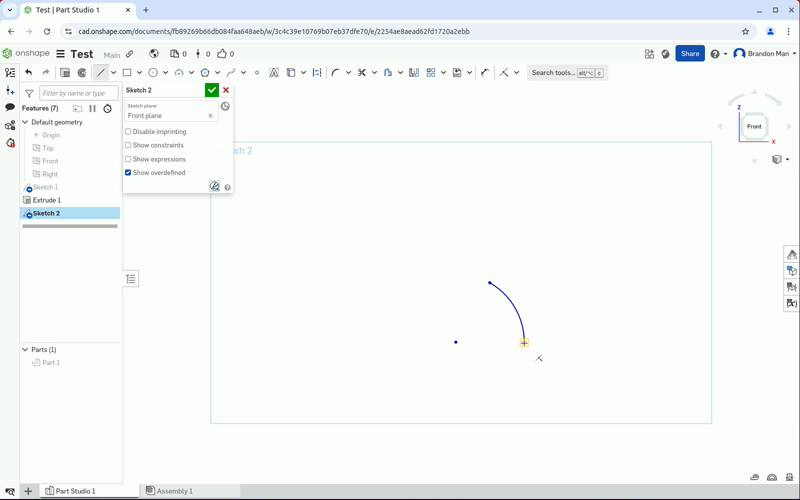
mouse_move(554, 342)
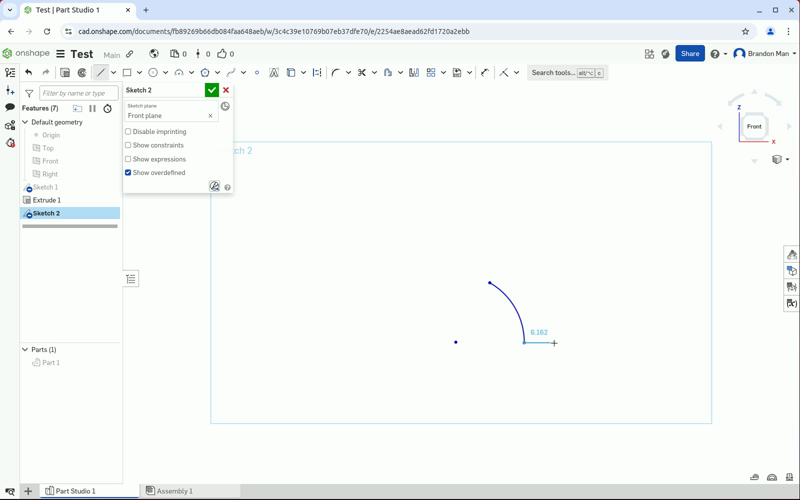
mouse_move(573, 342)
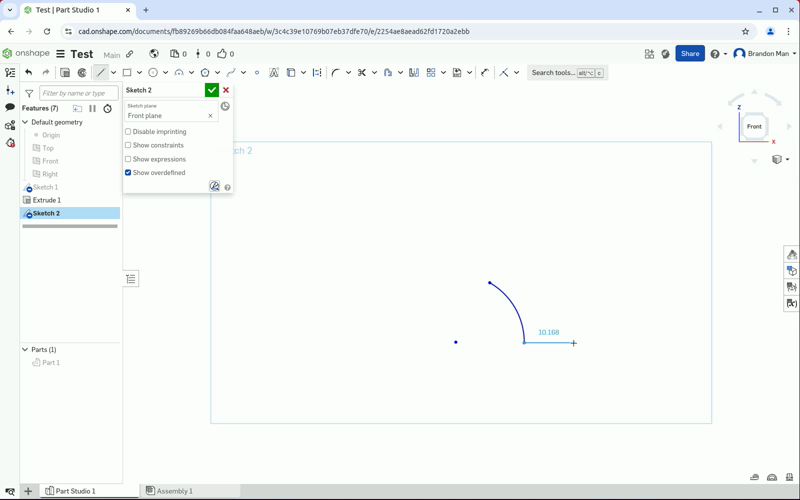
click(573, 342)
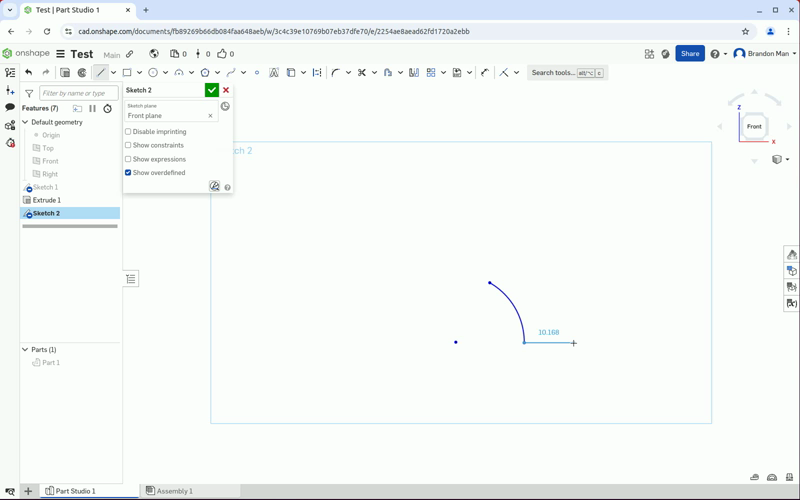
key_up(shift)
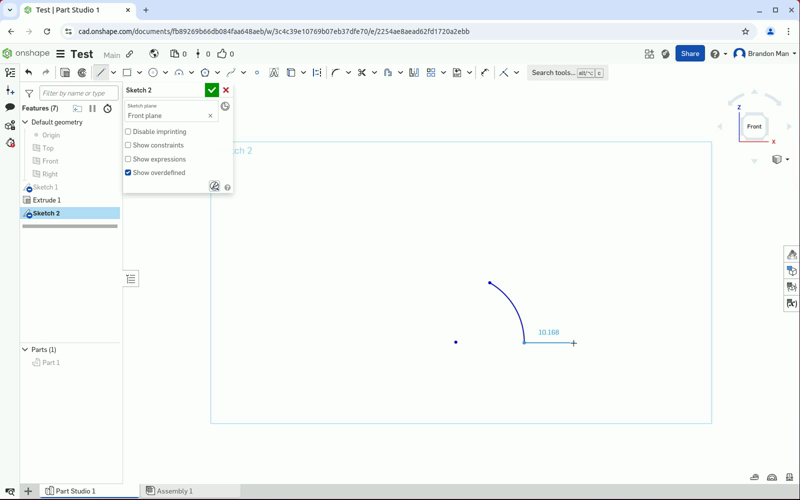
key_down(shift)
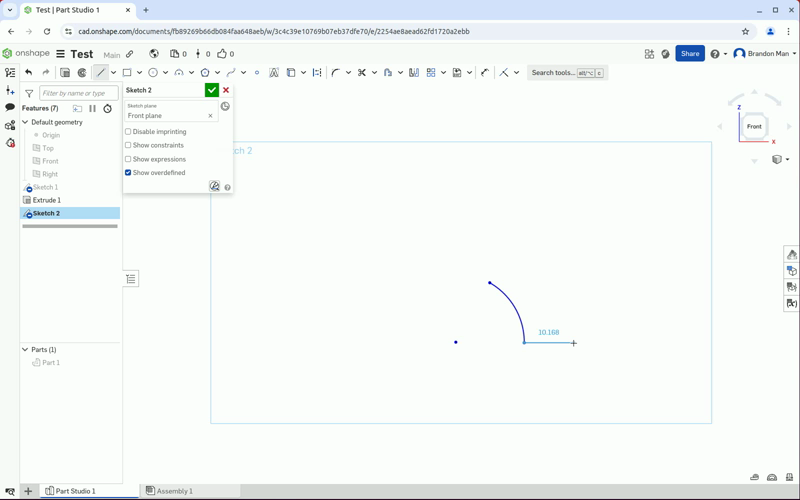
mouse_move(589, 342)
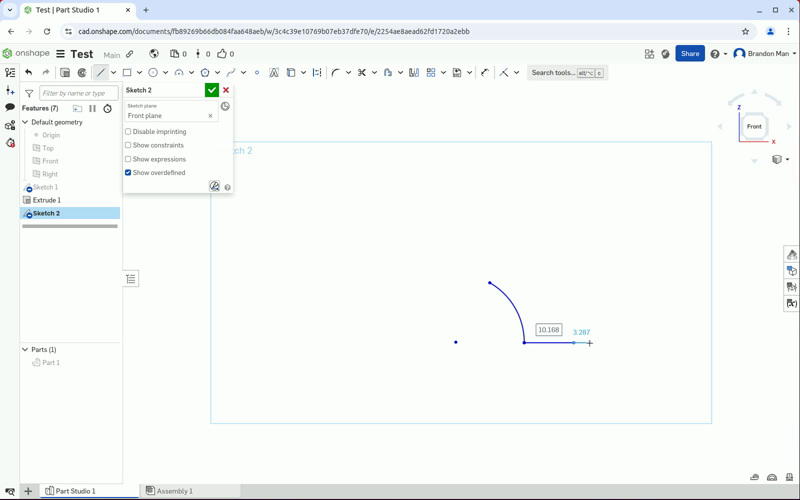
mouse_move(573, 282)
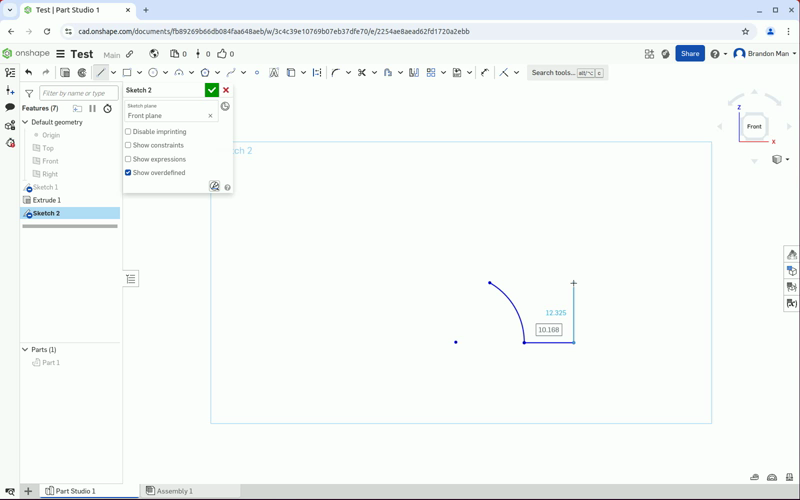
click(573, 282)
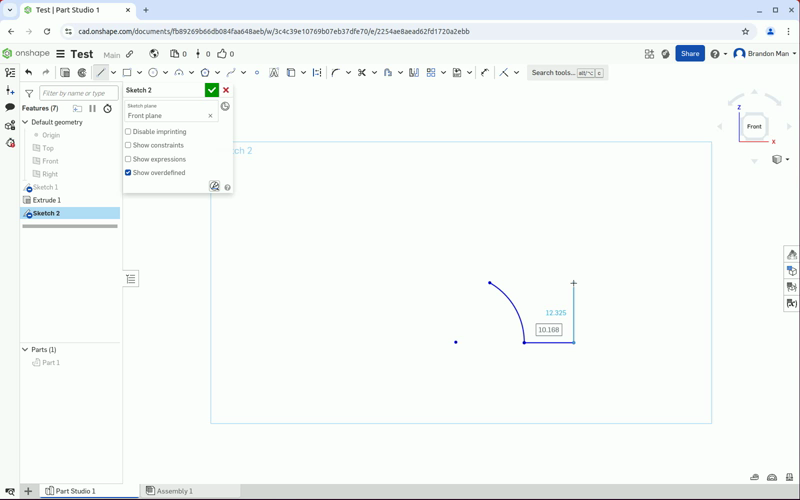
key_up(shift)
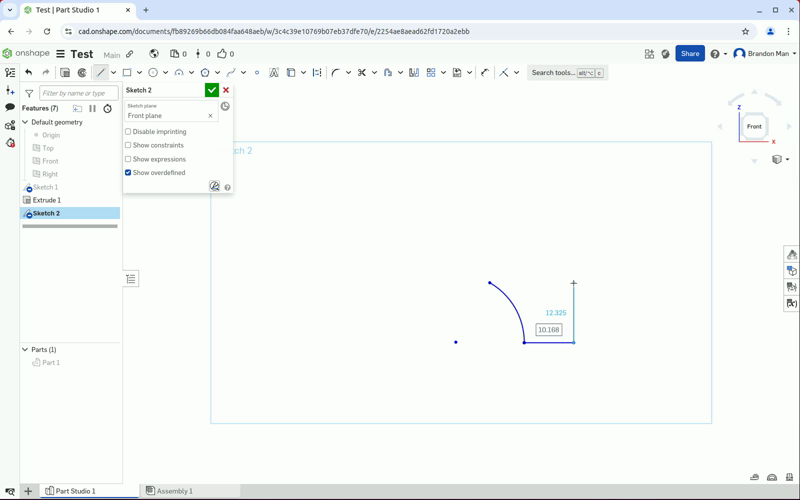
key_down(shift)
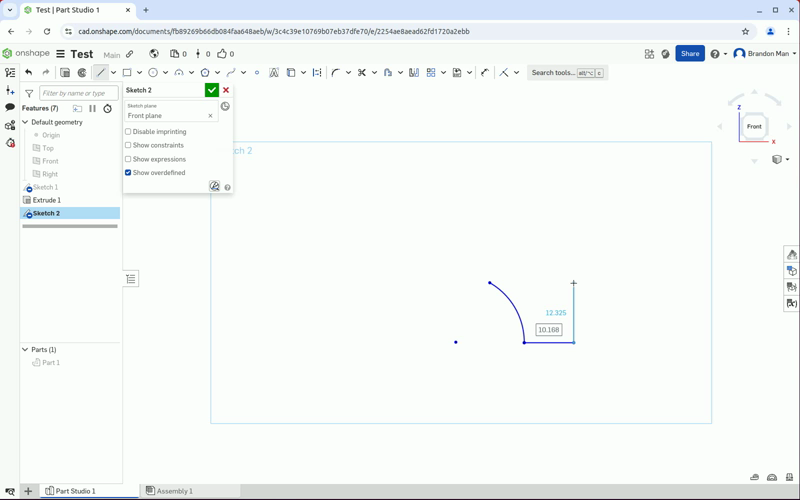
mouse_move(589, 282)
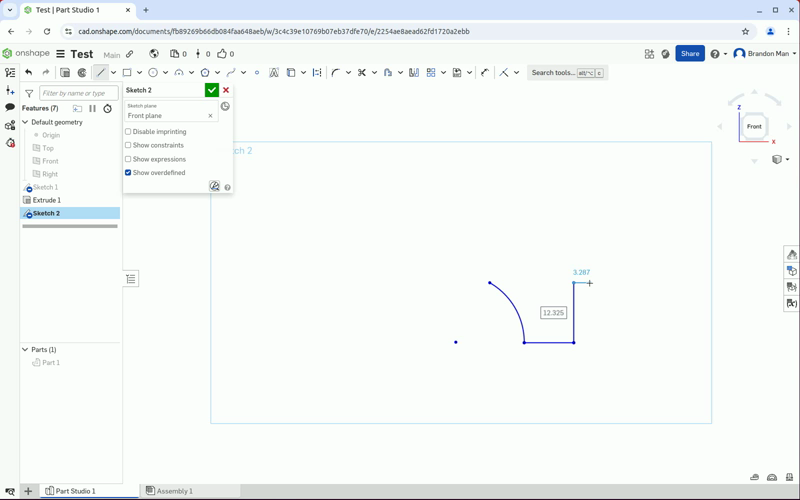
mouse_move(526, 282)
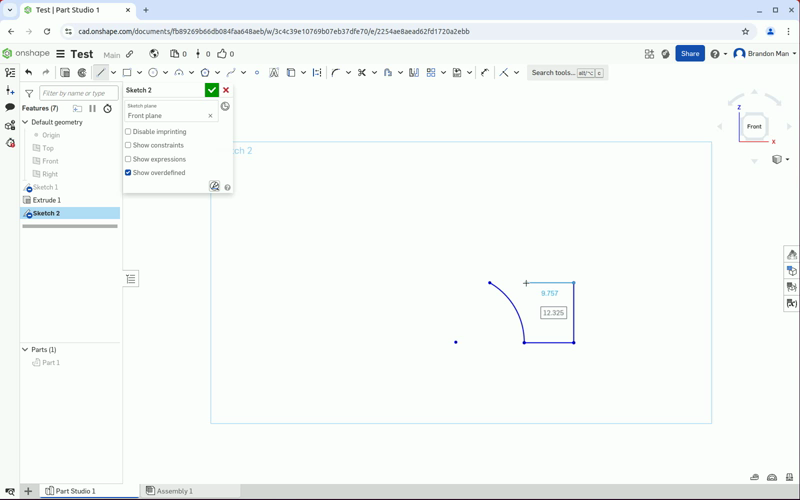
click(526, 282)
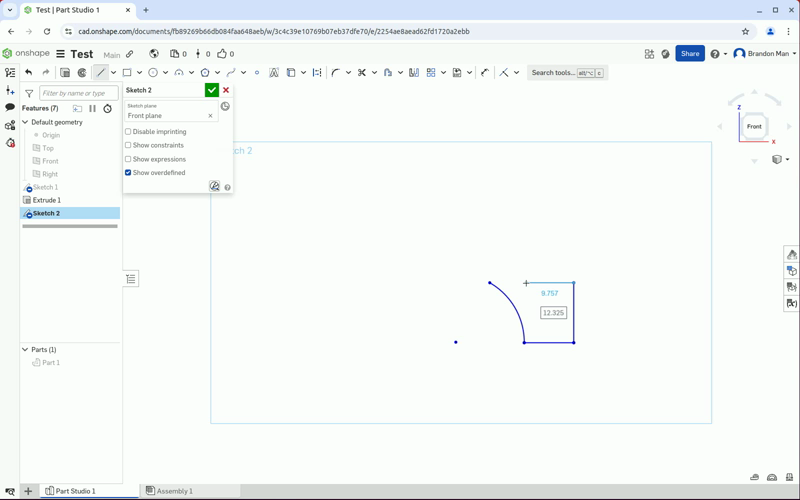
key_up(shift)
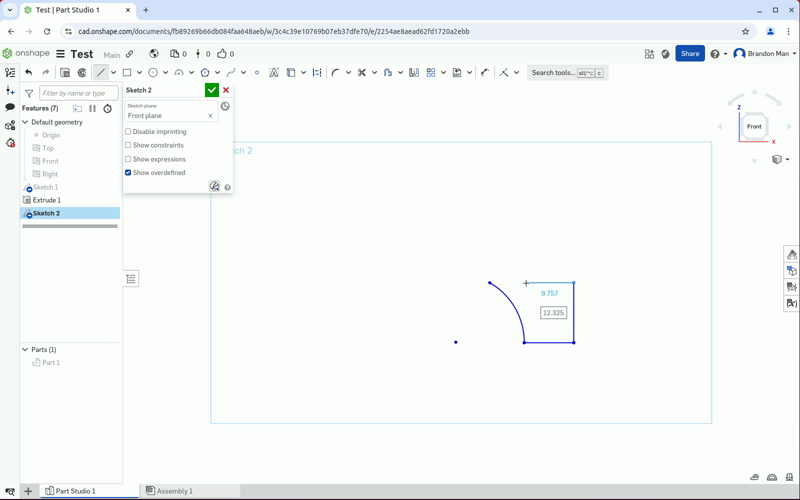
mouse_move(556, 282)
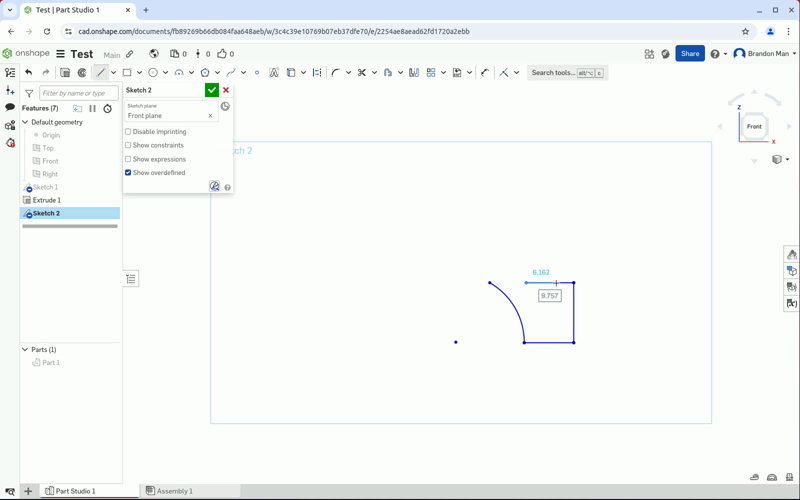
key_down(shift)
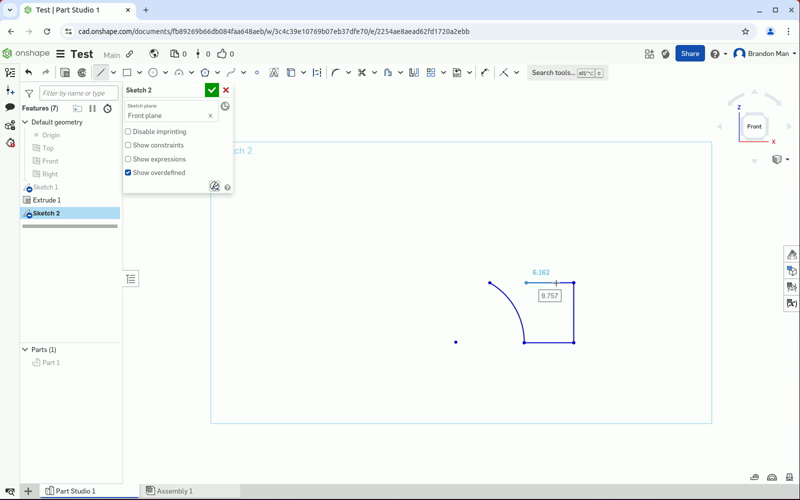
mouse_move(489, 282)
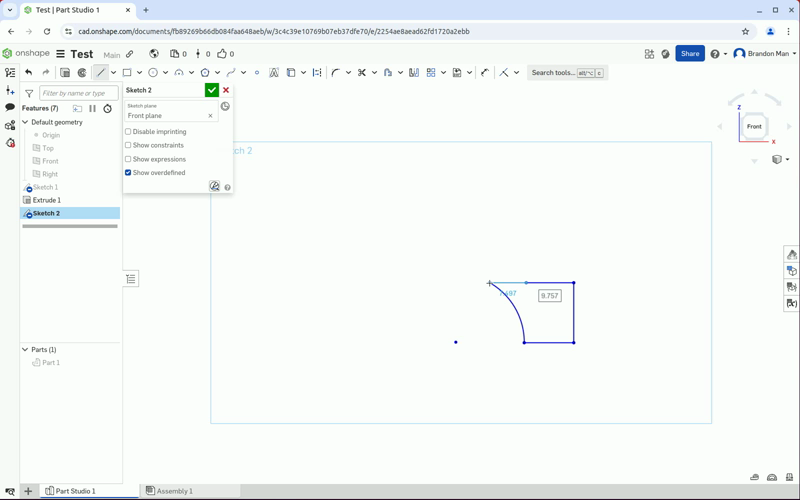
key_up(shift)
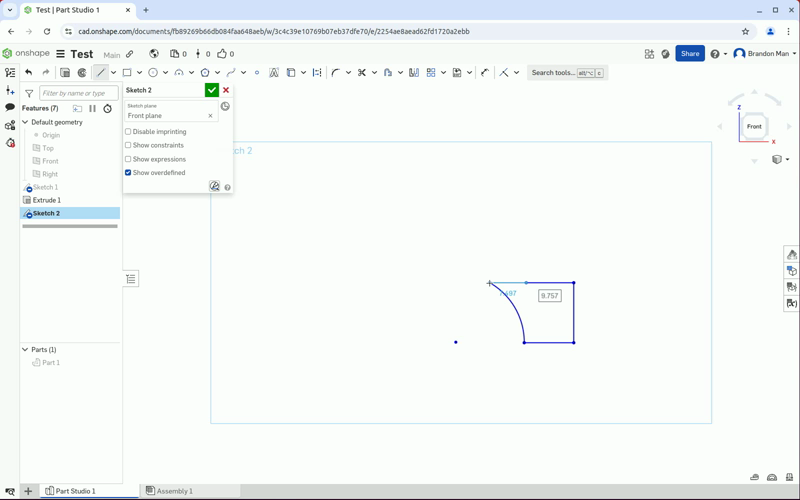
click(489, 282)
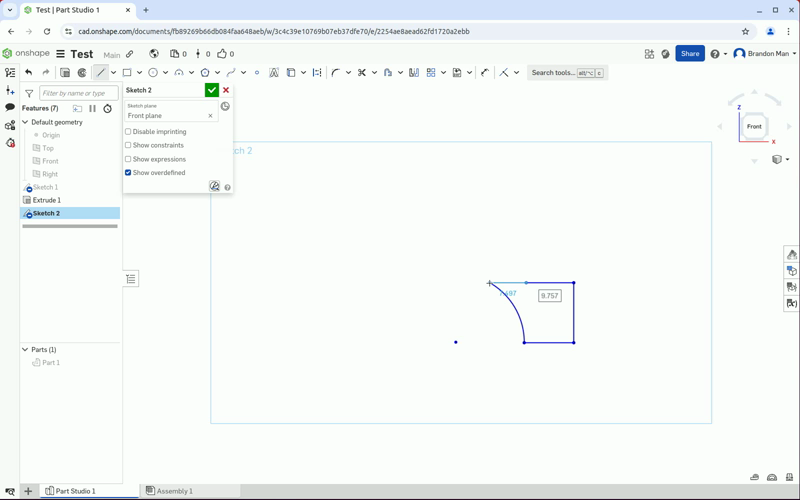
key(esc)
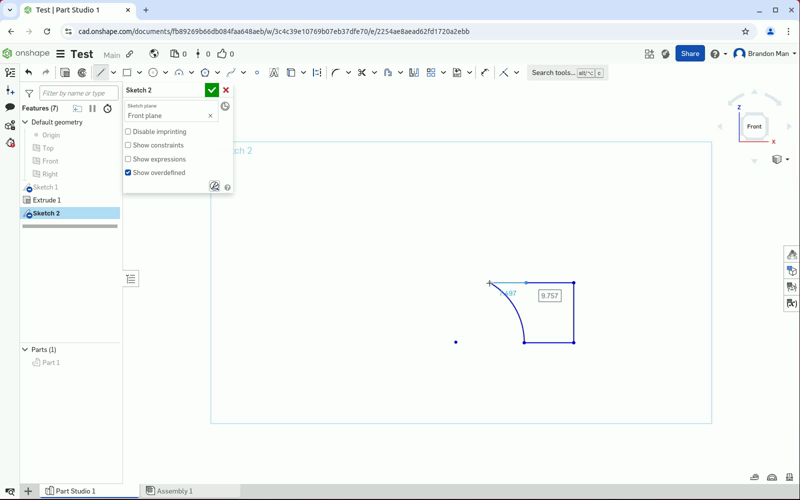
mouse_move(551, 302)
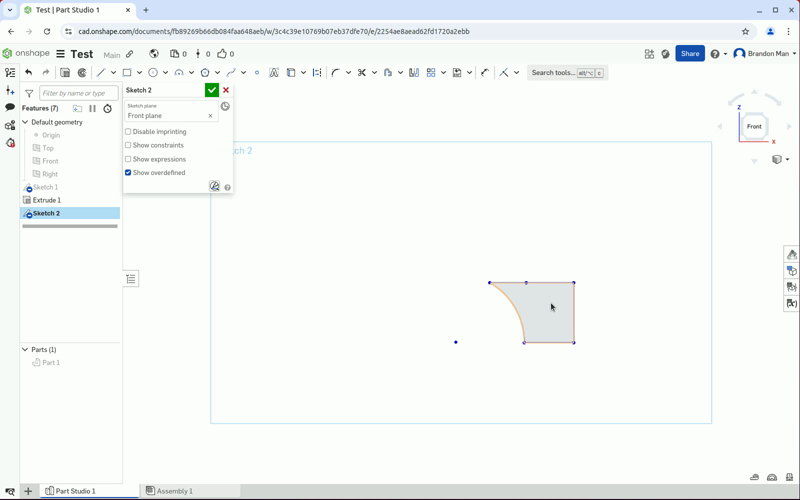
click(551, 302)
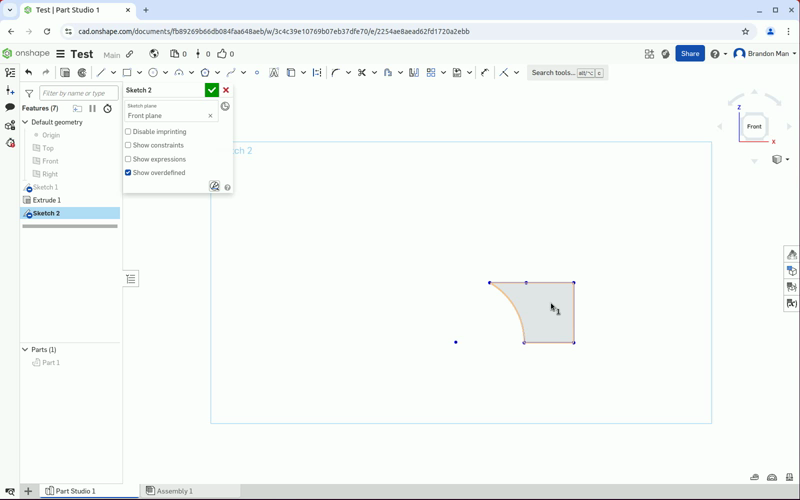
mouse_move(73, 352)
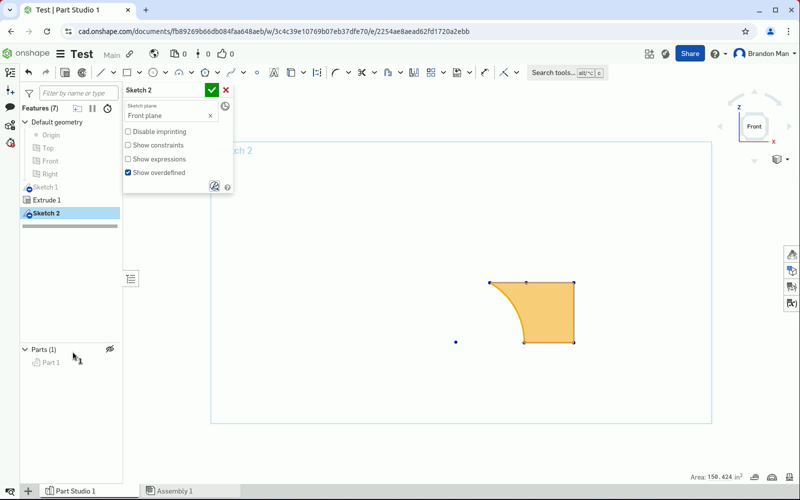
key(shift+y)
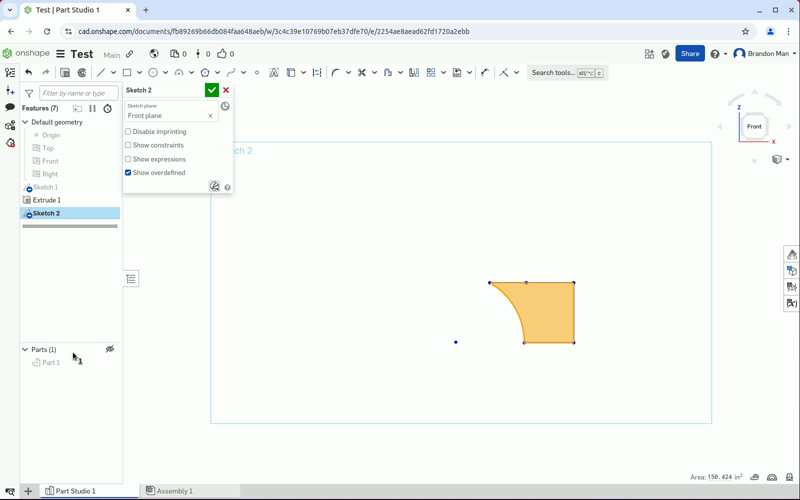
key(shift+e)
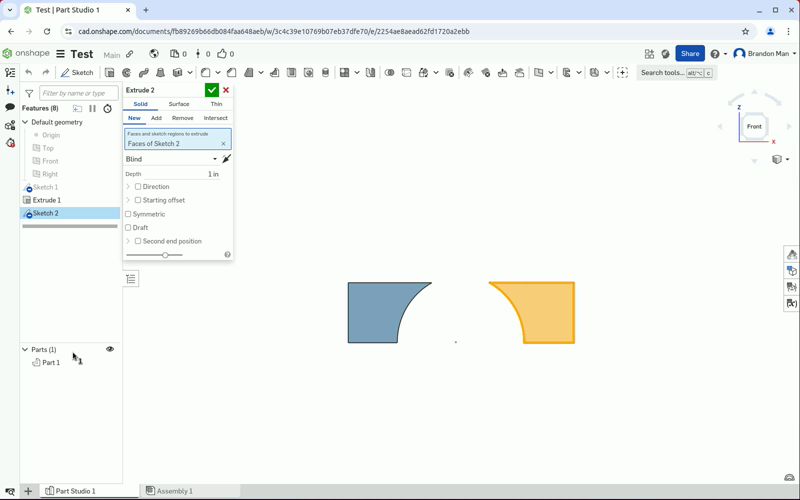
mouse_move(143, 106)
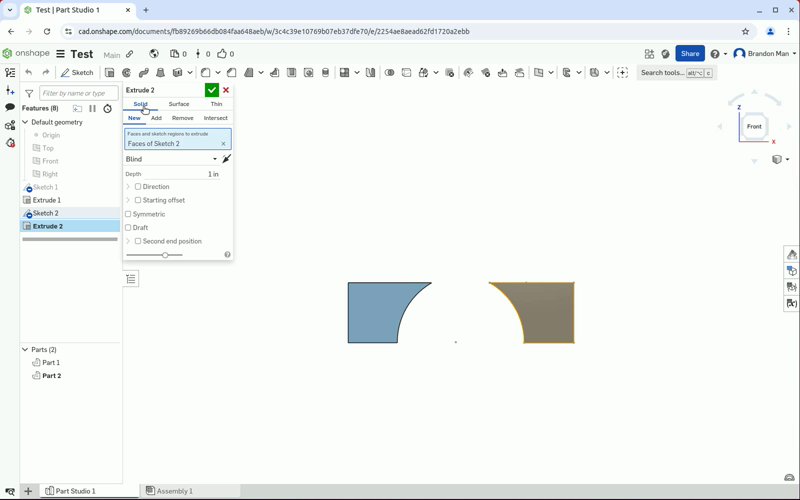
click(143, 106)
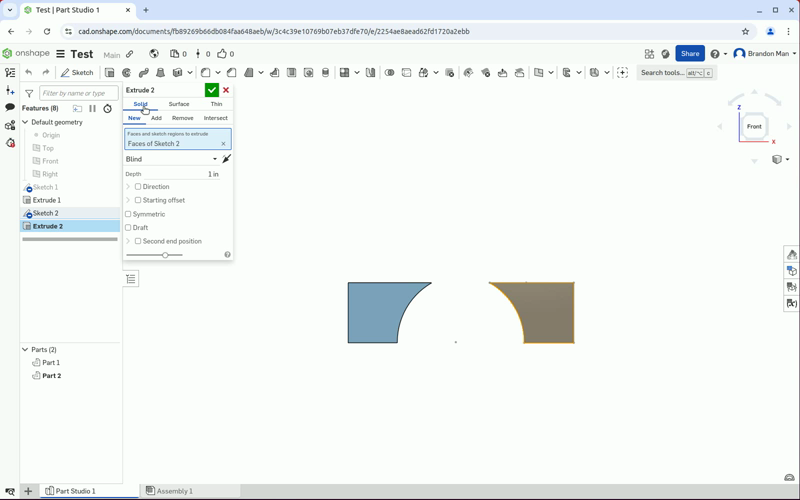
mouse_move(137, 120)
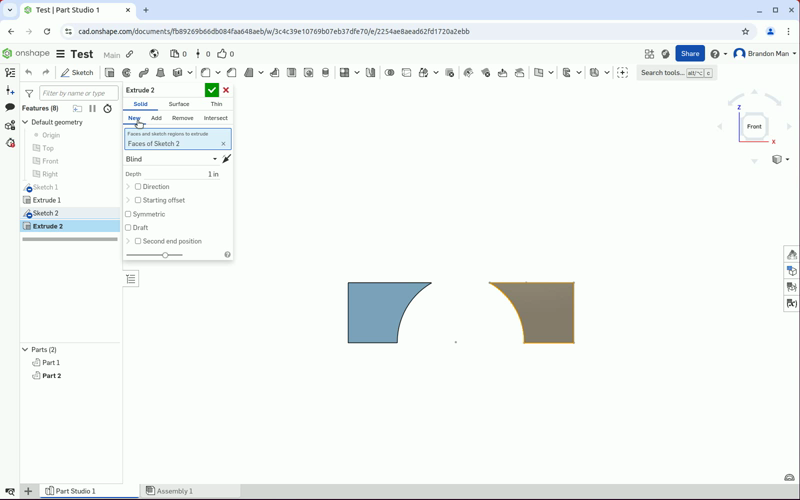
click(137, 120)
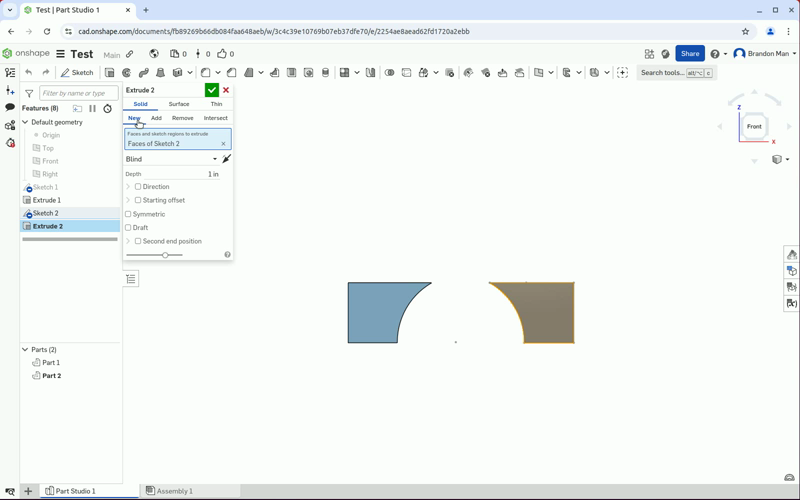
key(tab, 4)
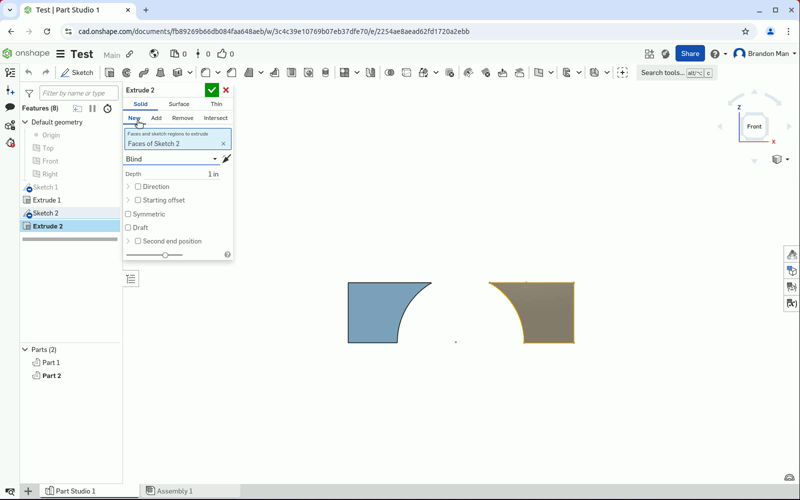
text(-2.407)
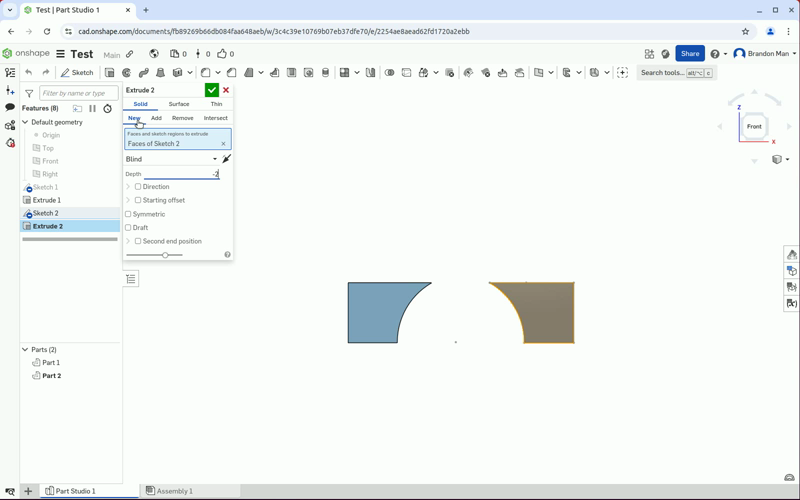
key(enter)
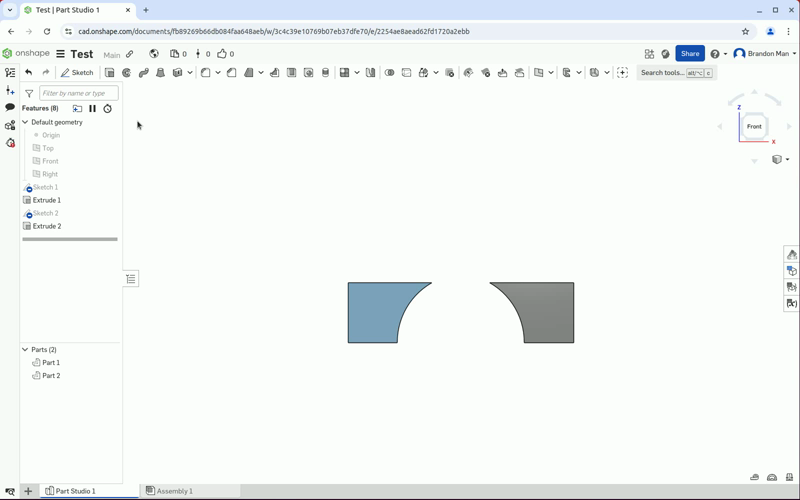
key(shift+h)
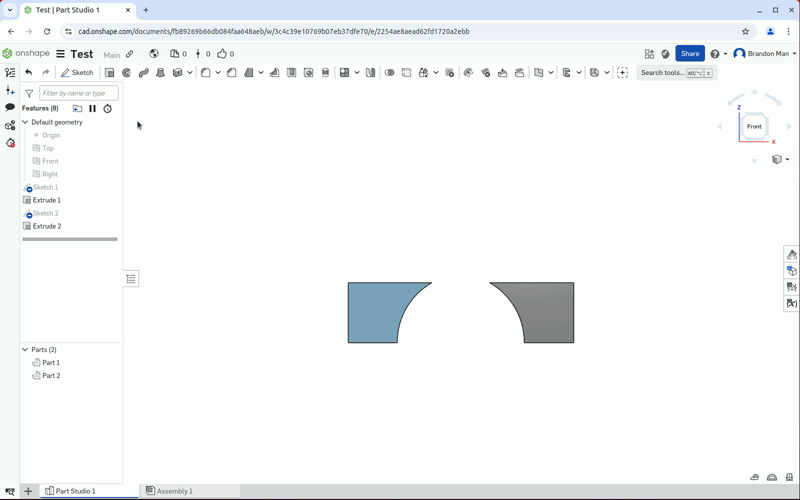
key(shift+h)
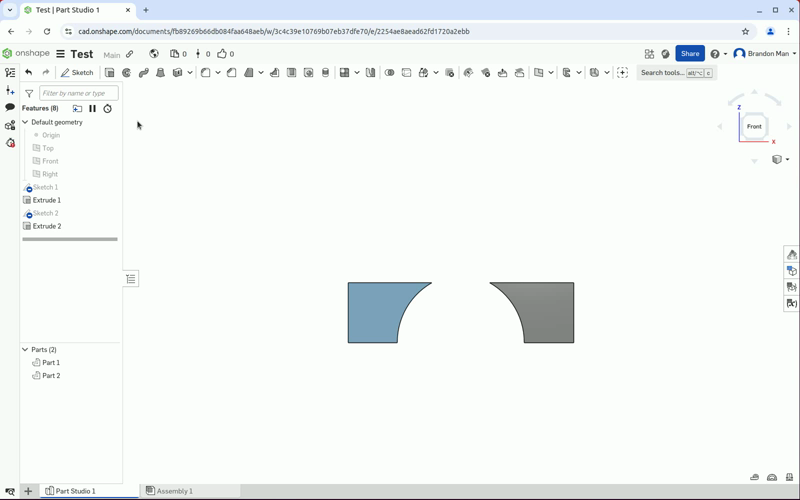
key(shift+7)
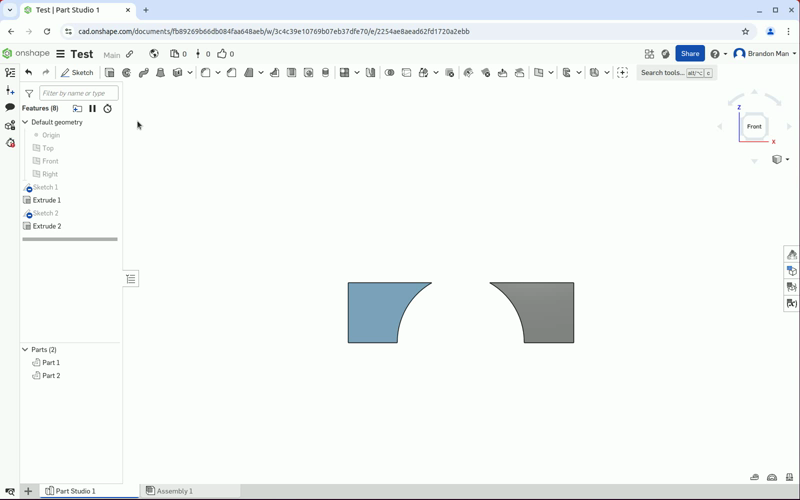
key(left, 2)
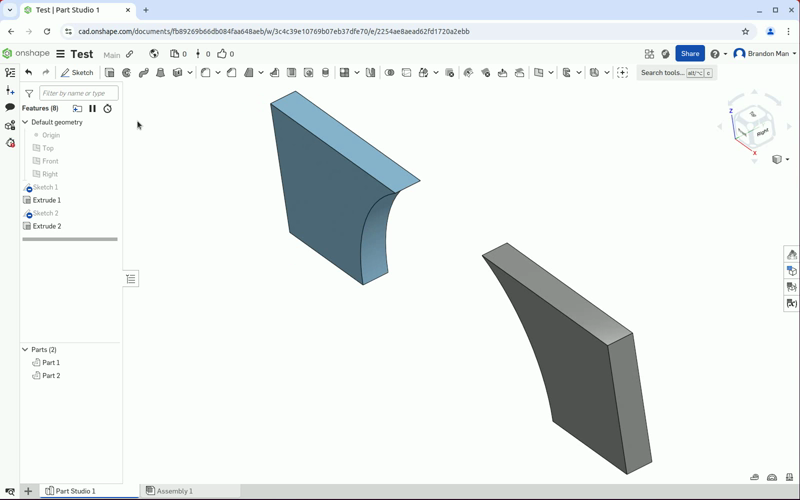
key(down, 2)
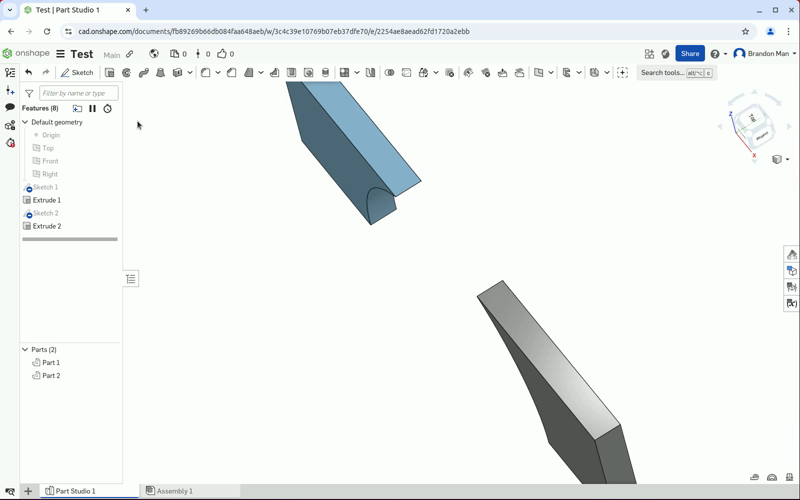
key(up, 2)
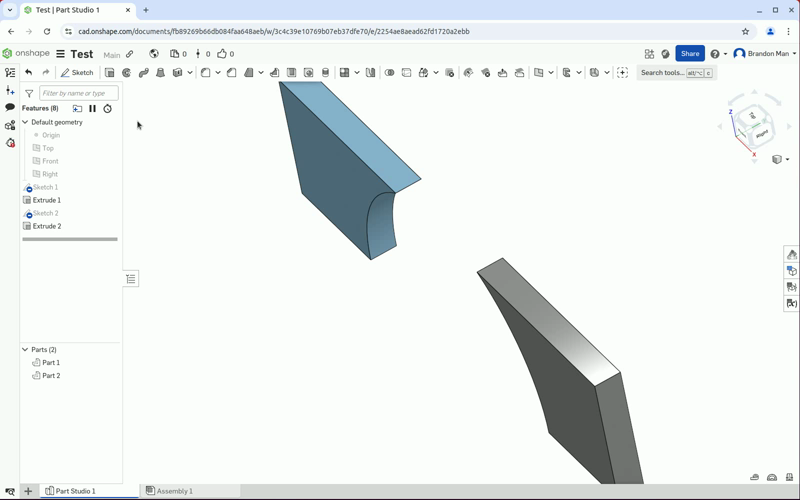
key(right, 2)
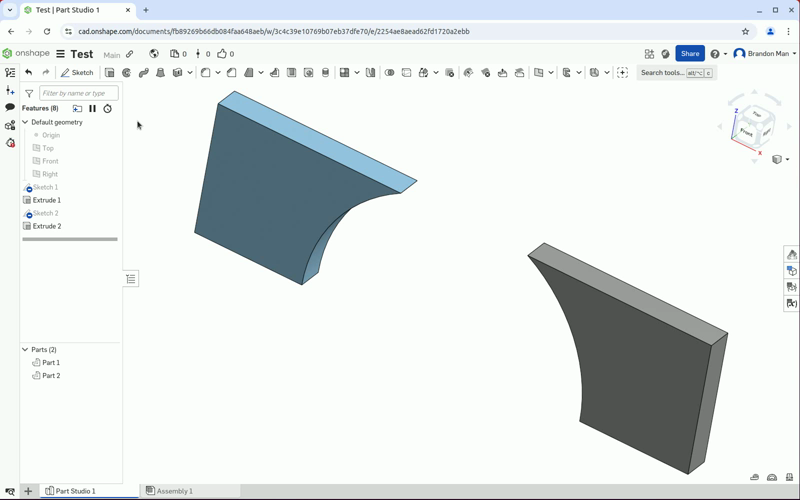
mouse_move(73, 189)
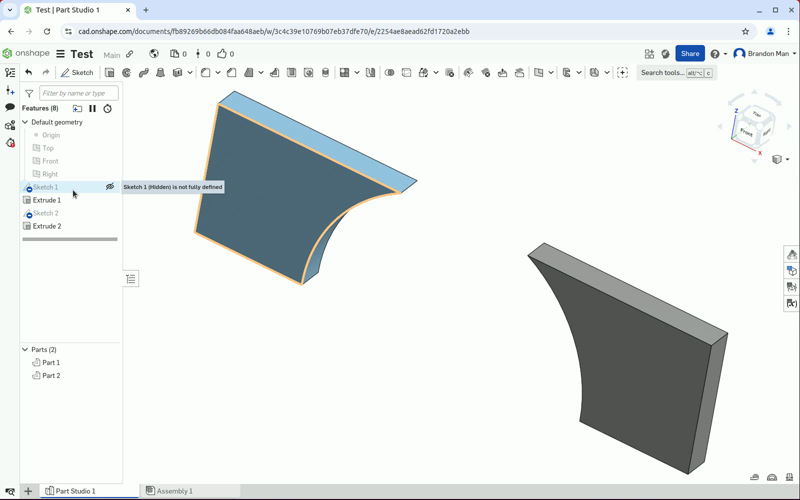
click(73, 189)